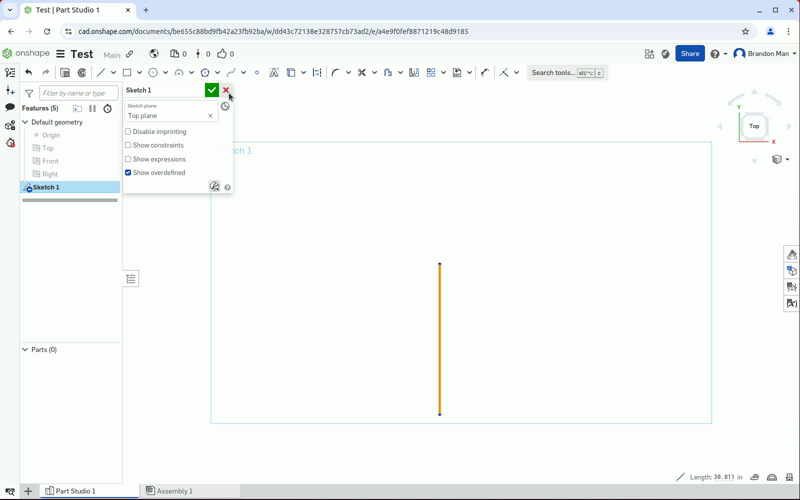
key(shift+h)
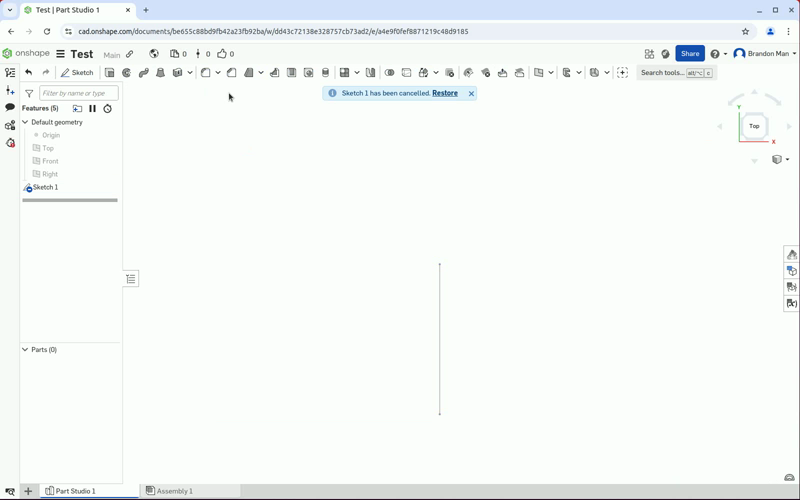
key(shift+s)
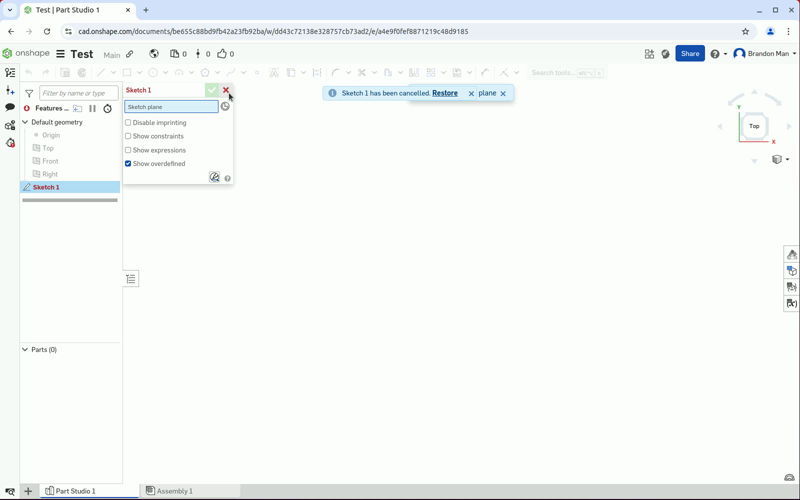
mouse_move(73, 150)
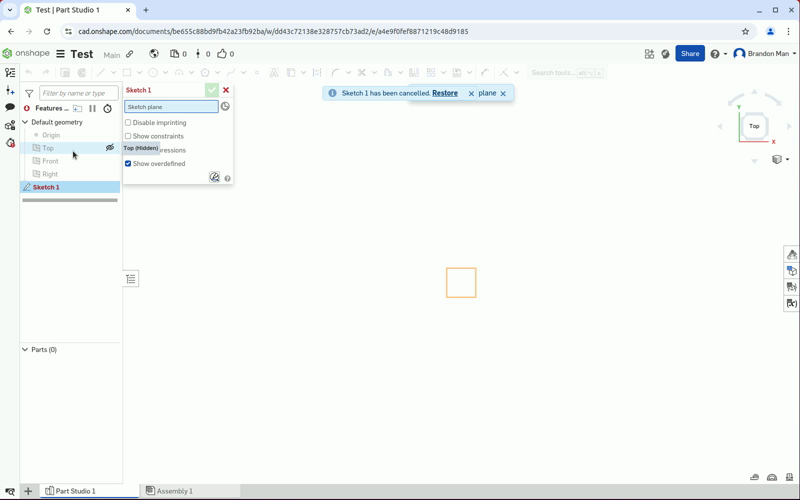
click(73, 150)
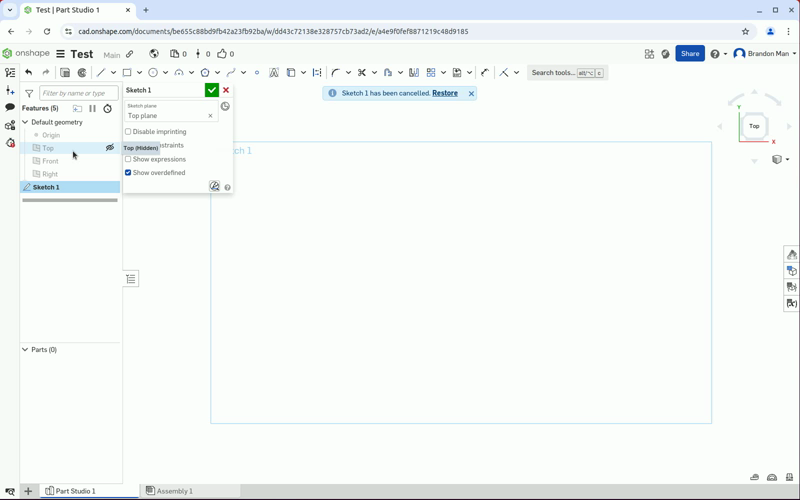
mouse_move(73, 352)
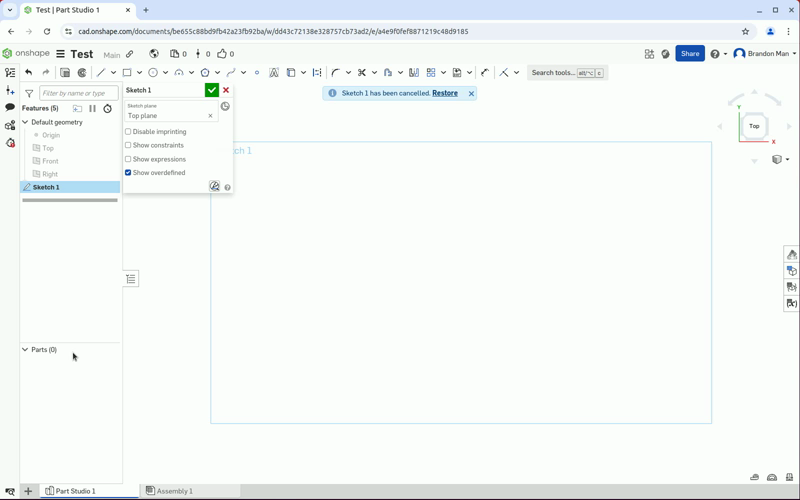
key(y)
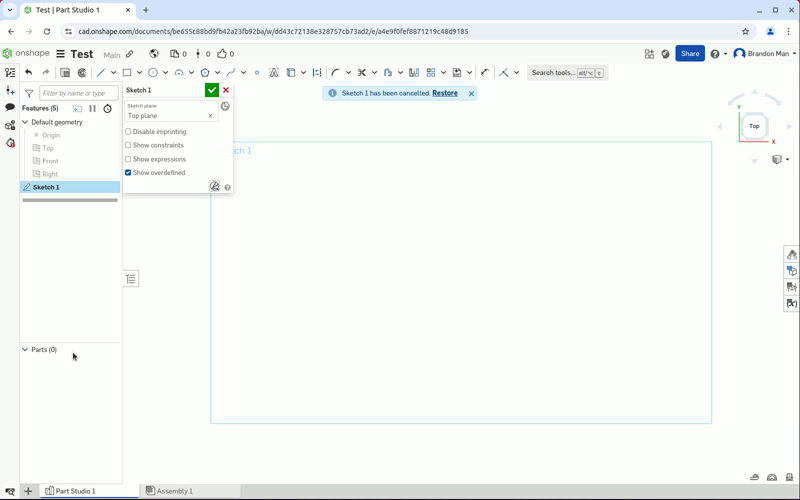
key(a)
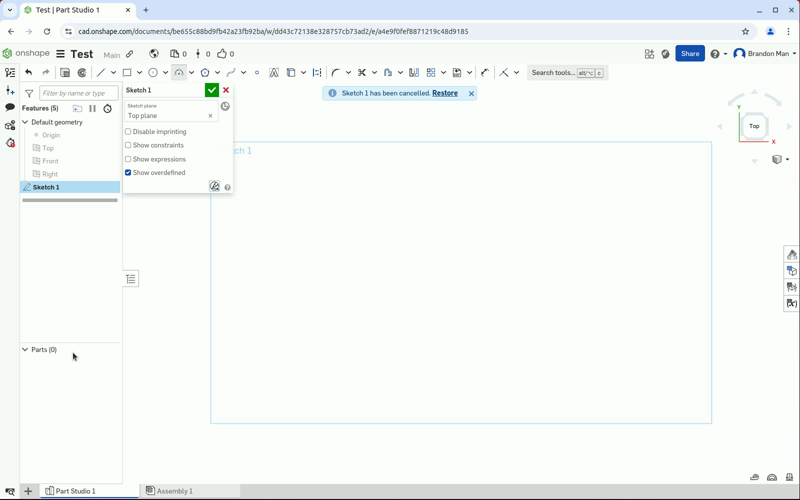
key_down(shift)
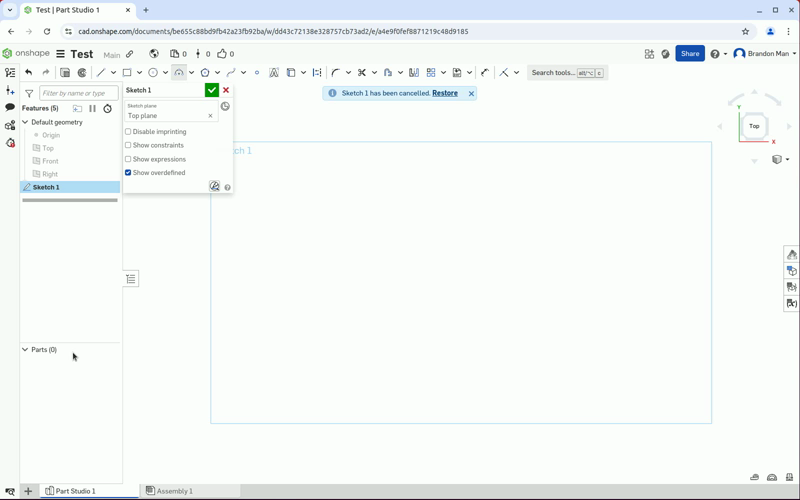
mouse_move(348, 266)
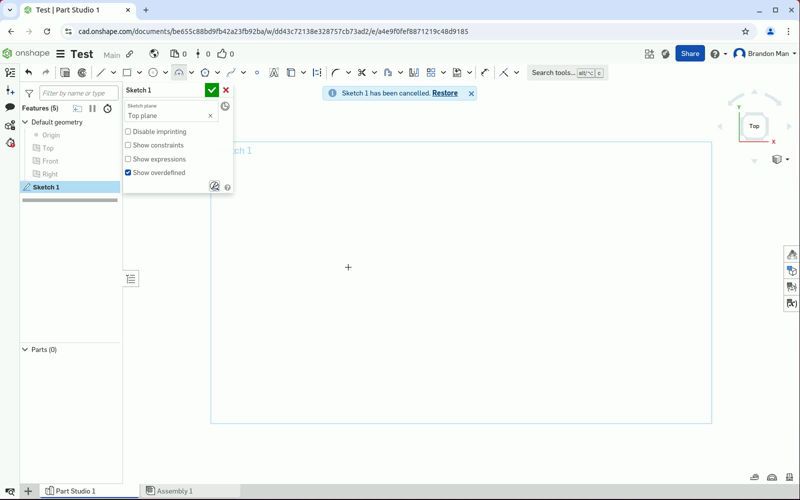
click(348, 266)
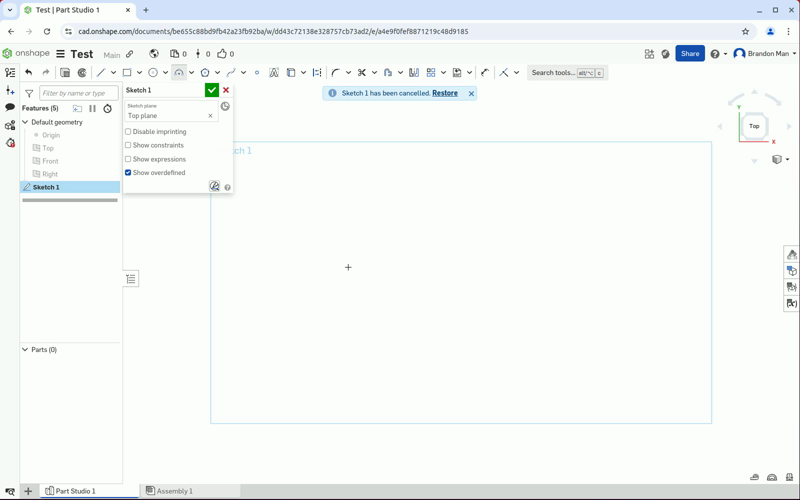
key_up(shift)
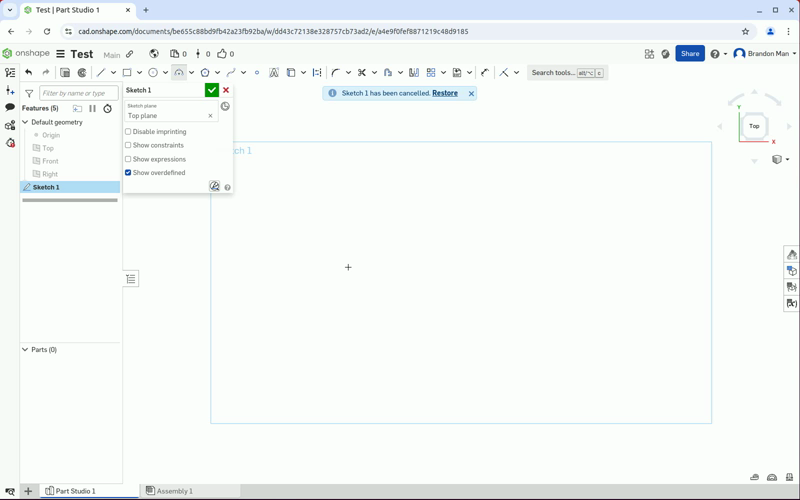
key_down(shift)
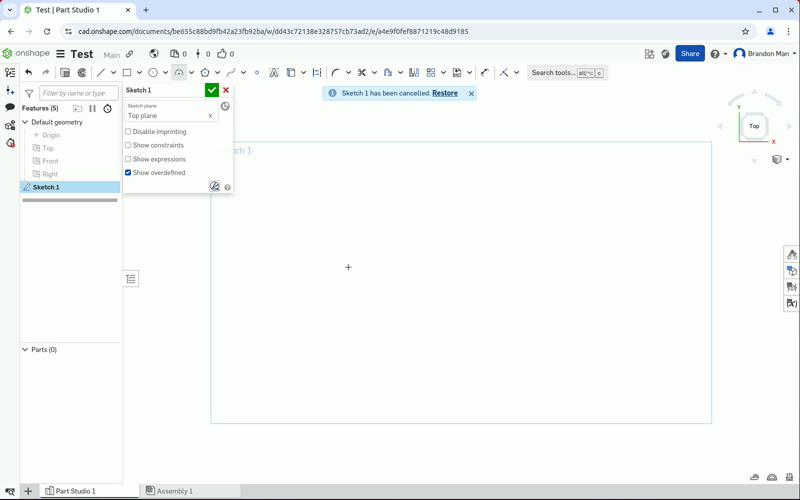
mouse_move(364, 283)
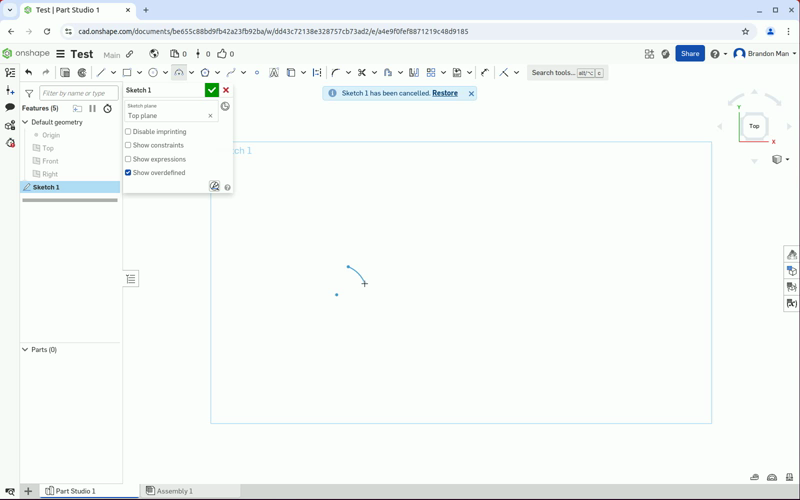
click(364, 283)
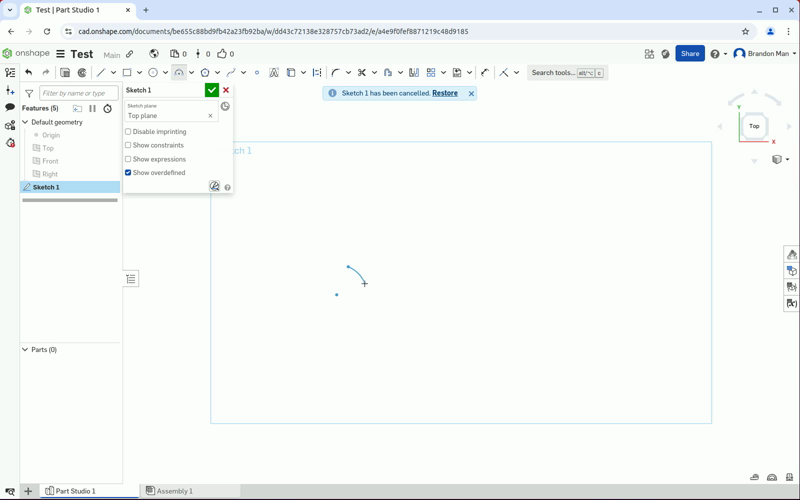
mouse_move(353, 278)
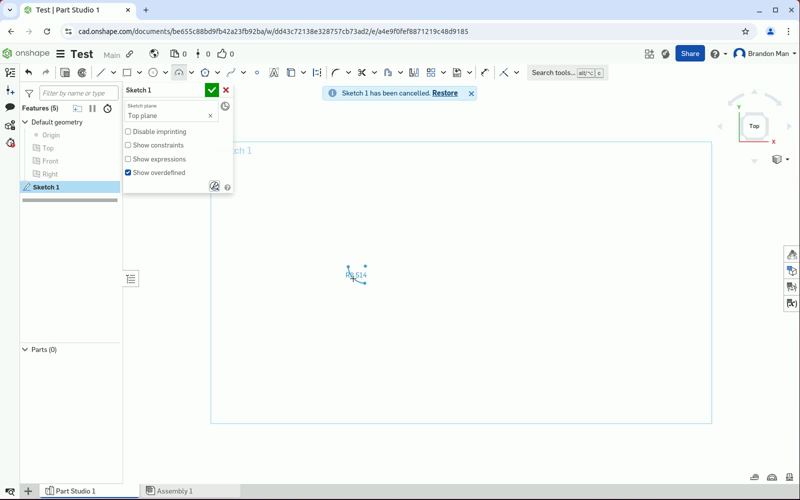
click(353, 278)
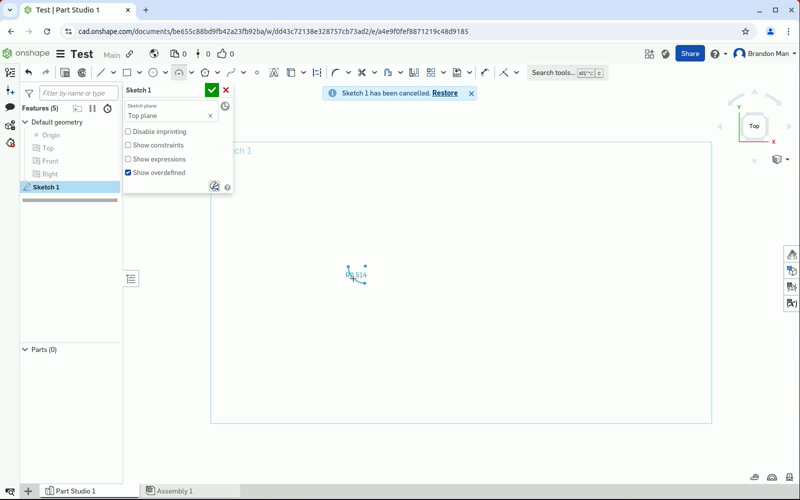
key_up(shift)
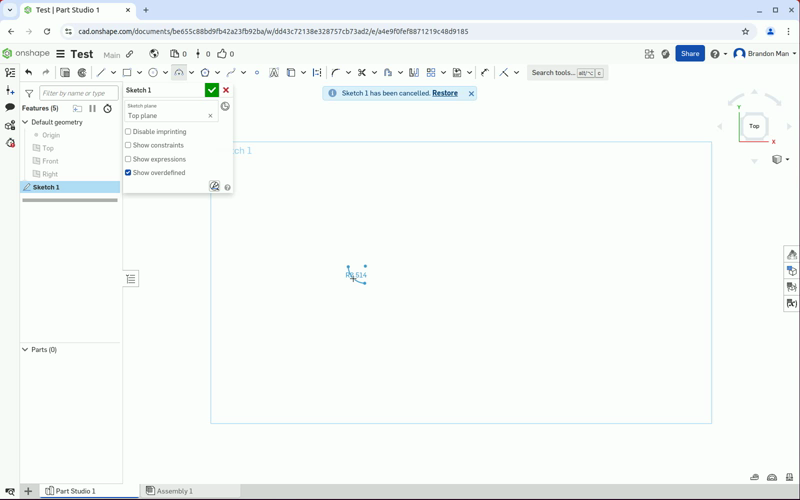
key(esc)
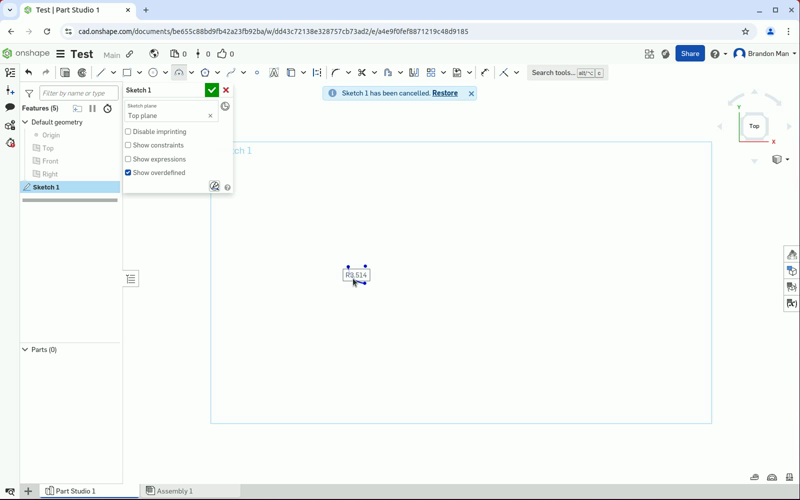
key(l)
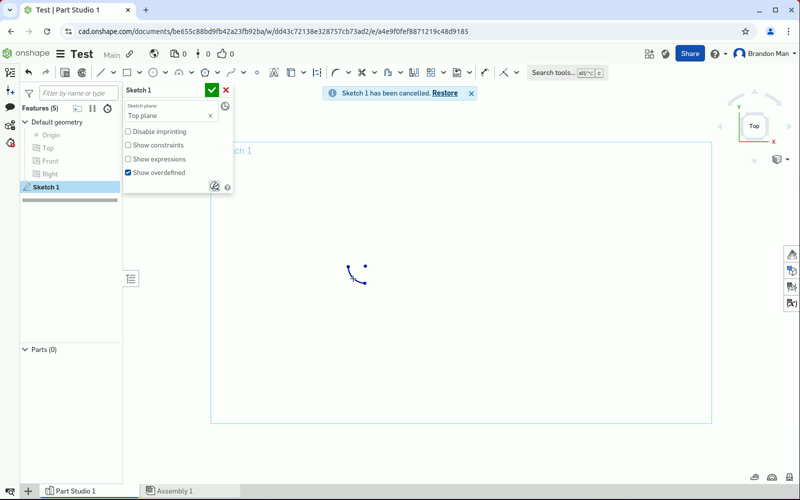
mouse_move(364, 283)
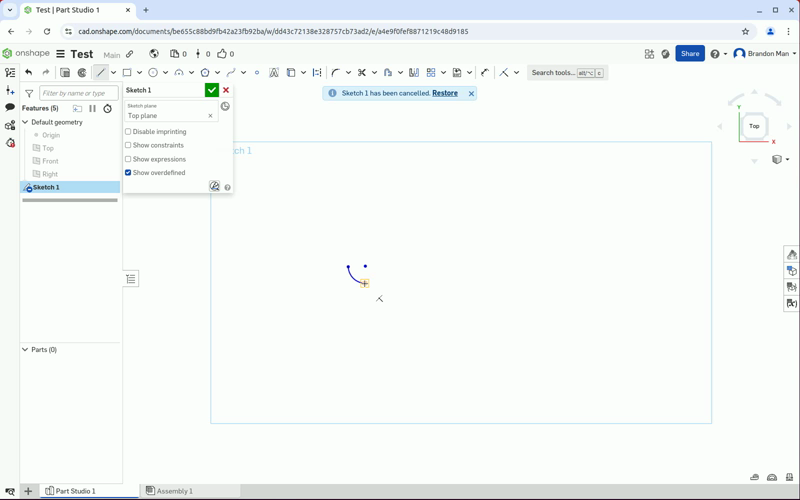
click(364, 283)
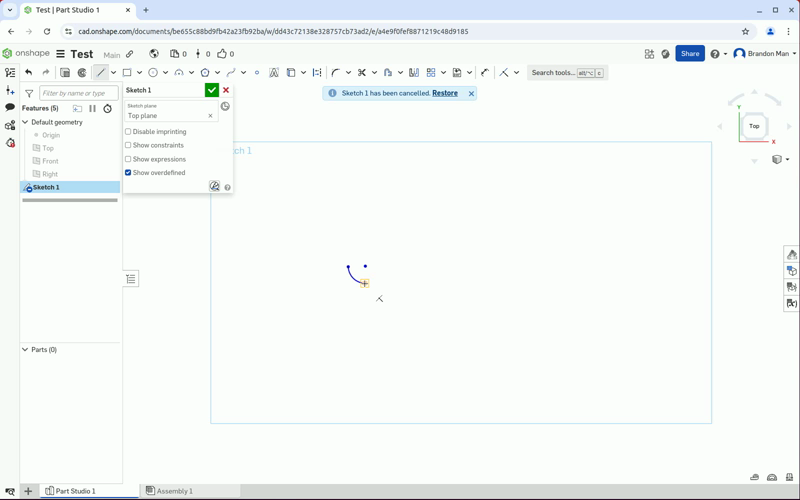
key_down(shift)
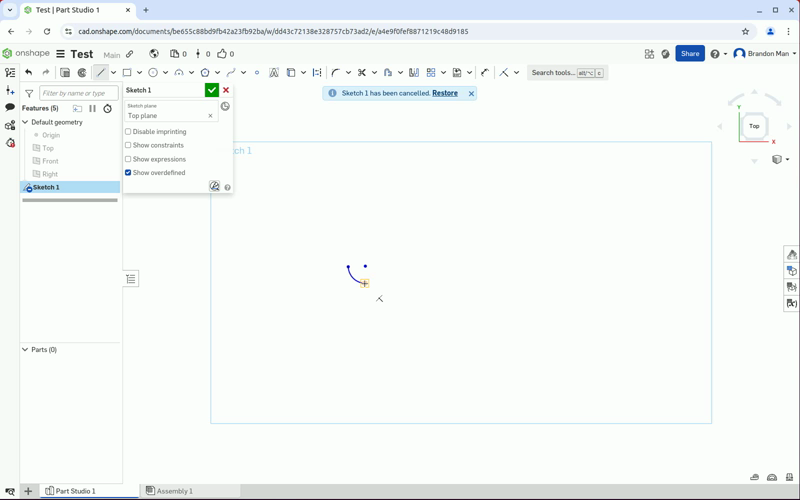
mouse_move(460, 283)
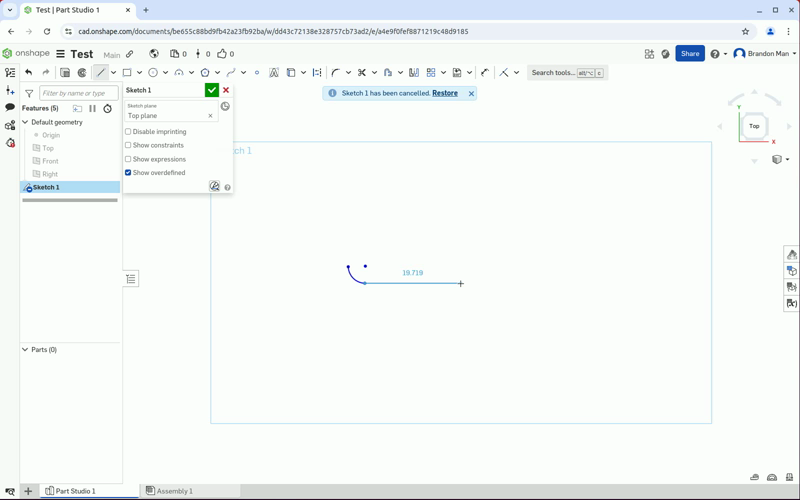
click(460, 283)
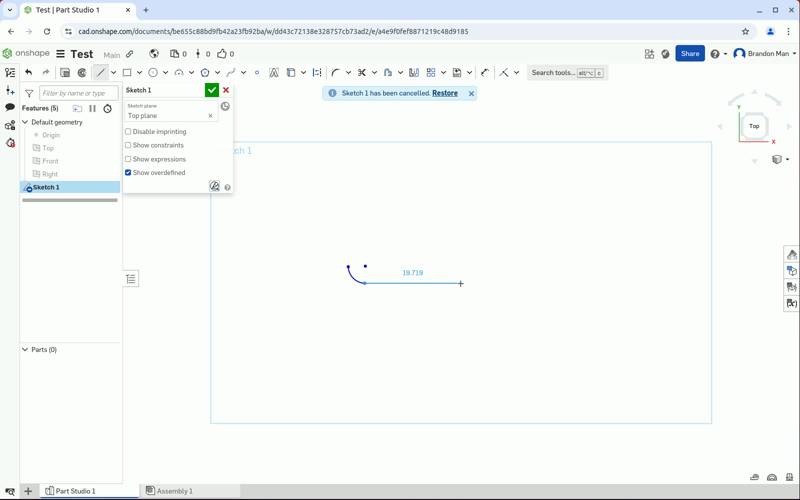
key_up(shift)
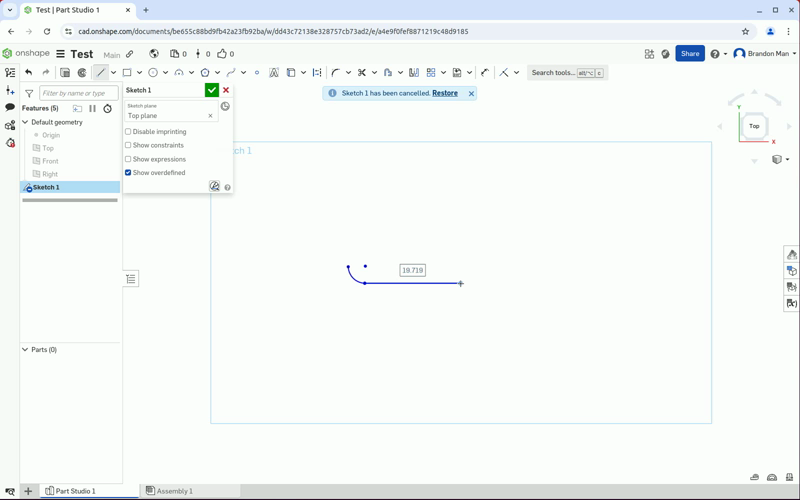
key_down(shift)
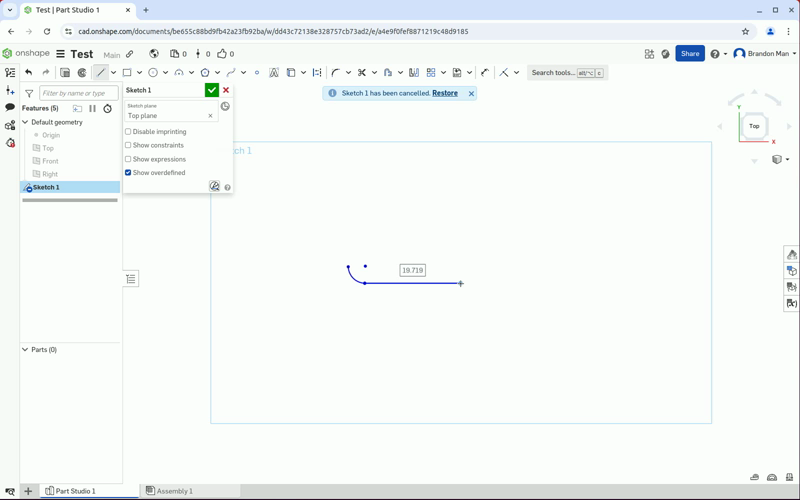
mouse_move(490, 283)
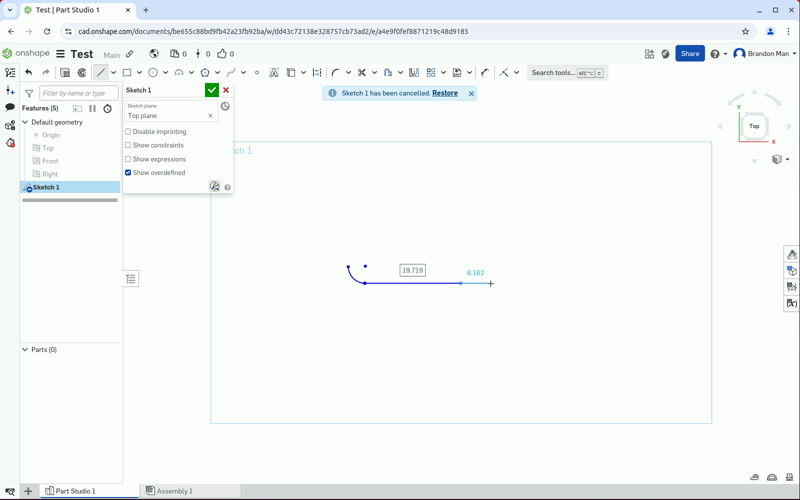
mouse_move(460, 259)
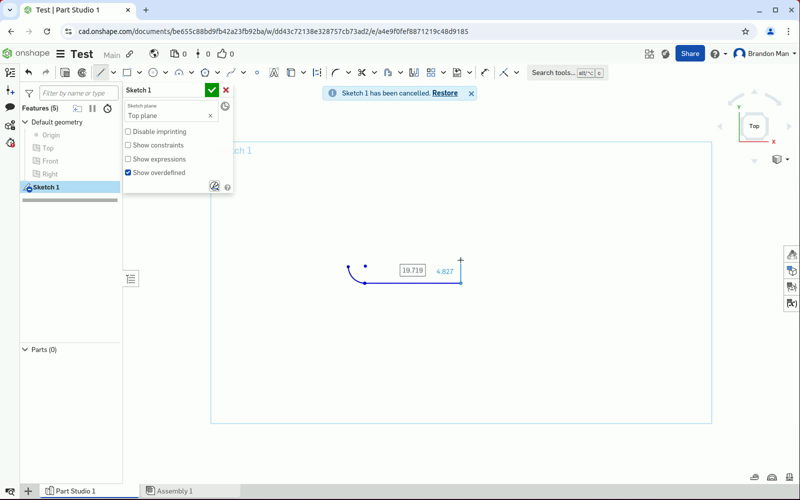
click(460, 259)
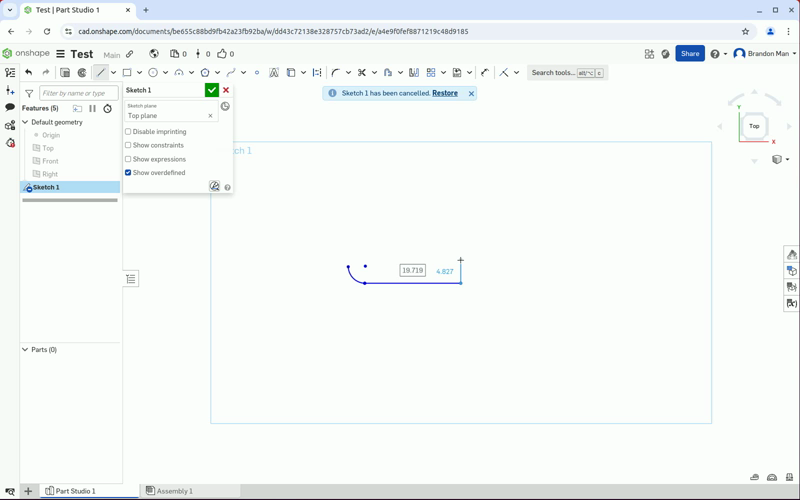
key_up(shift)
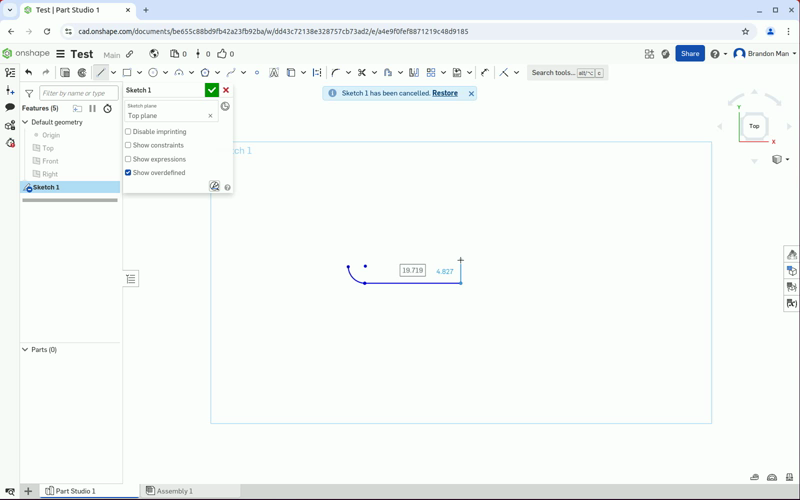
key_down(shift)
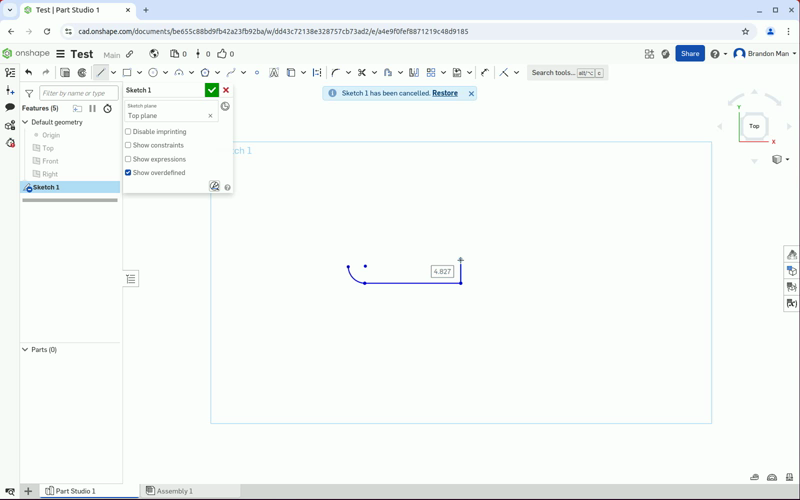
mouse_move(349, 259)
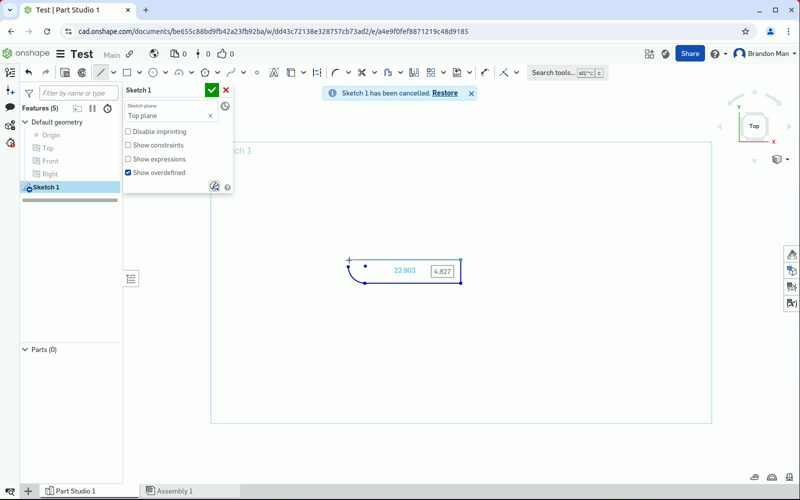
click(349, 259)
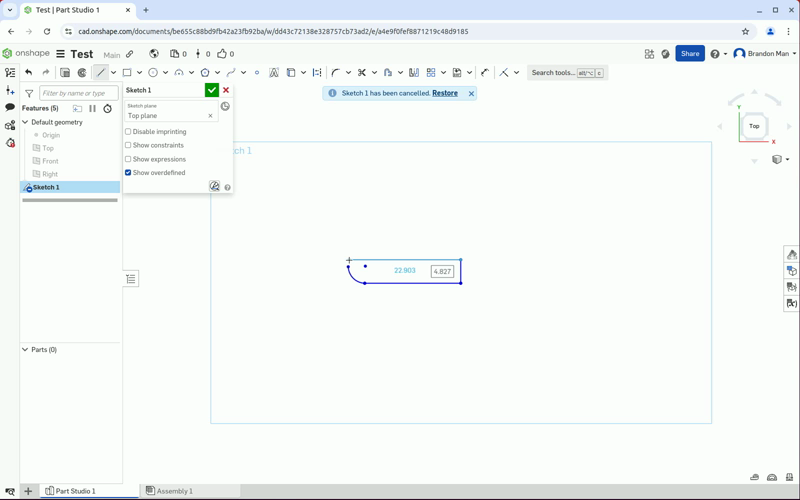
key_up(shift)
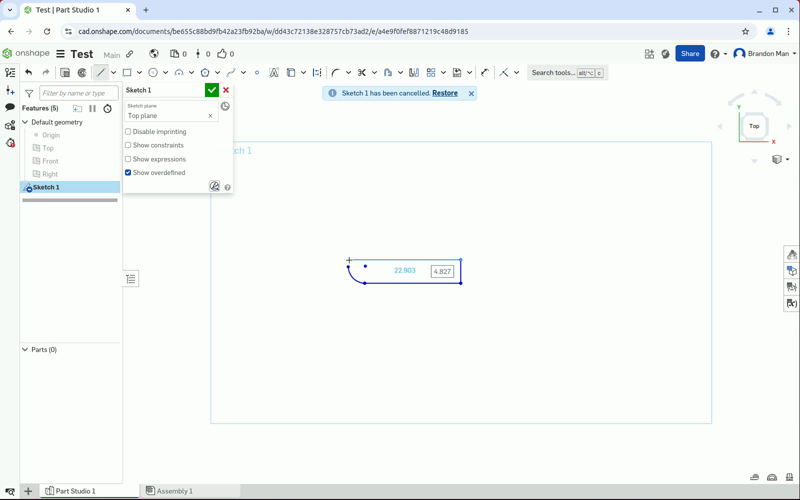
key(esc)
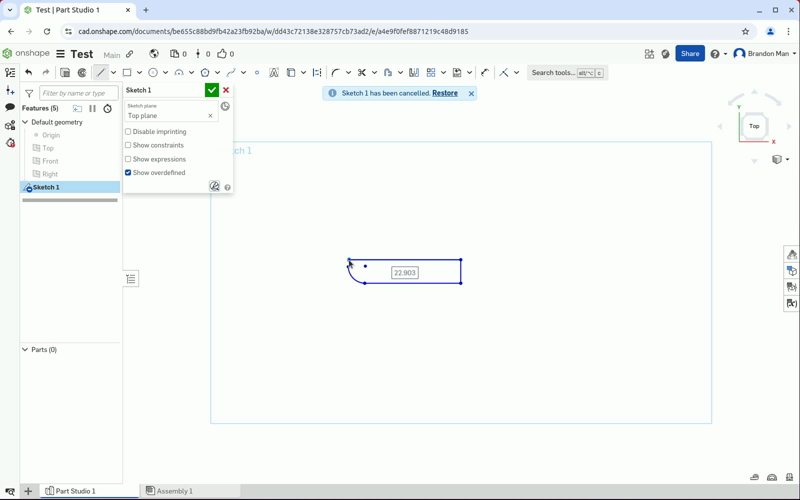
key(a)
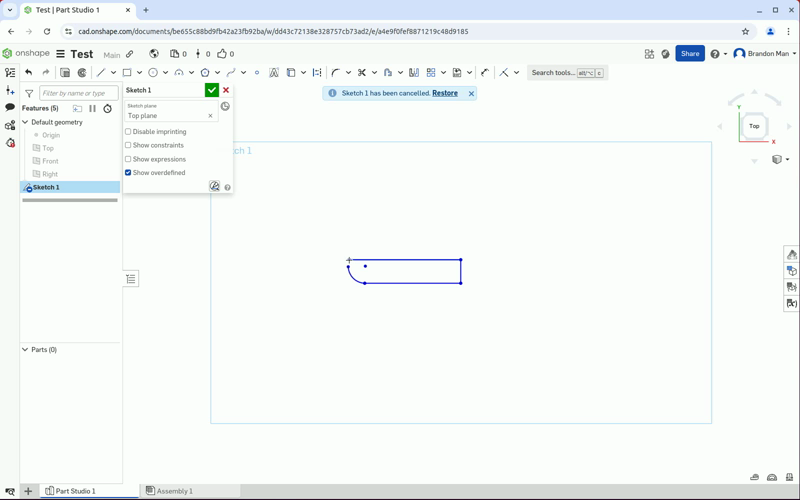
mouse_move(349, 259)
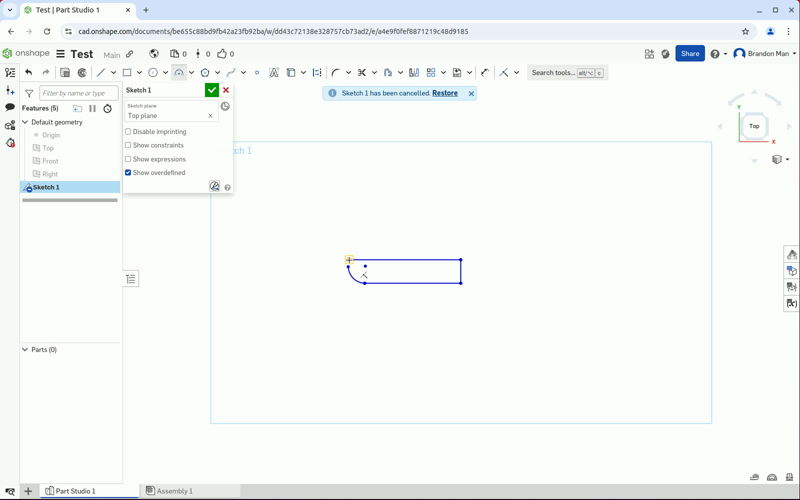
click(349, 259)
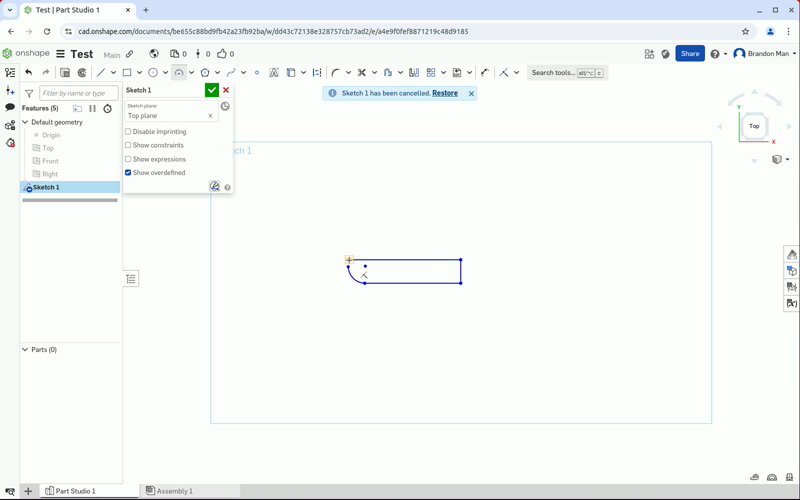
mouse_move(348, 266)
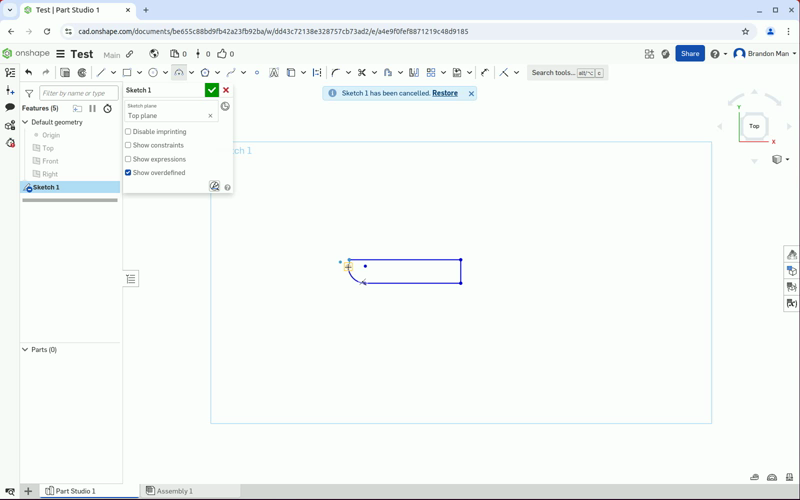
scroll(6)
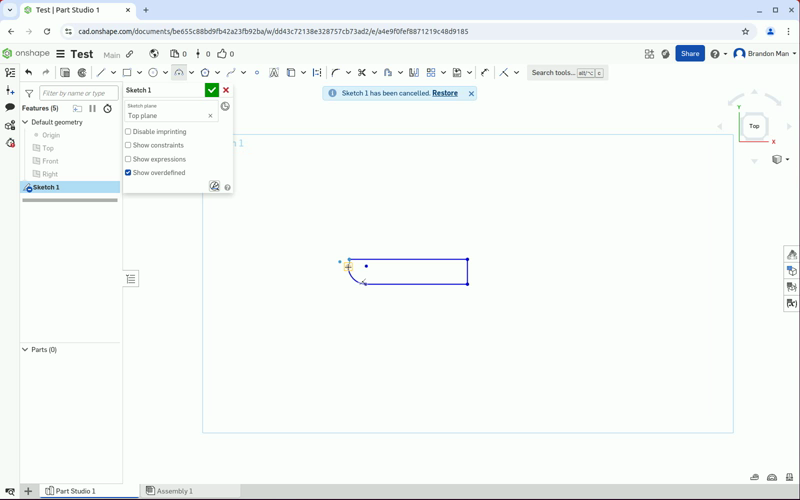
scroll(6)
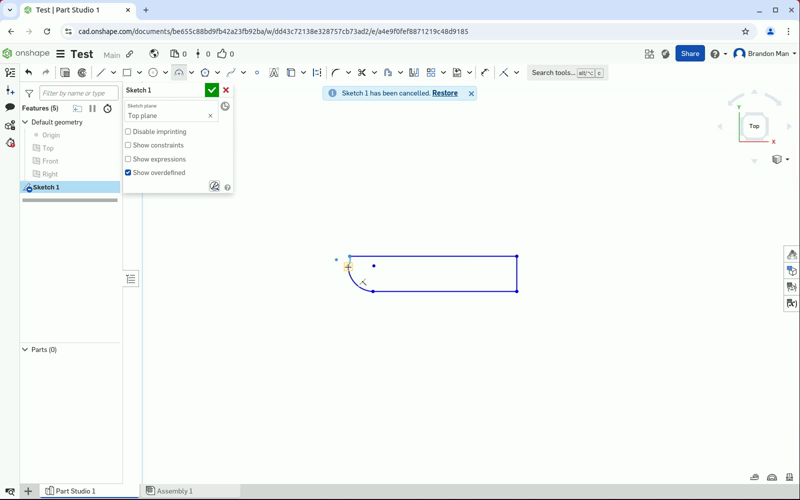
scroll(6)
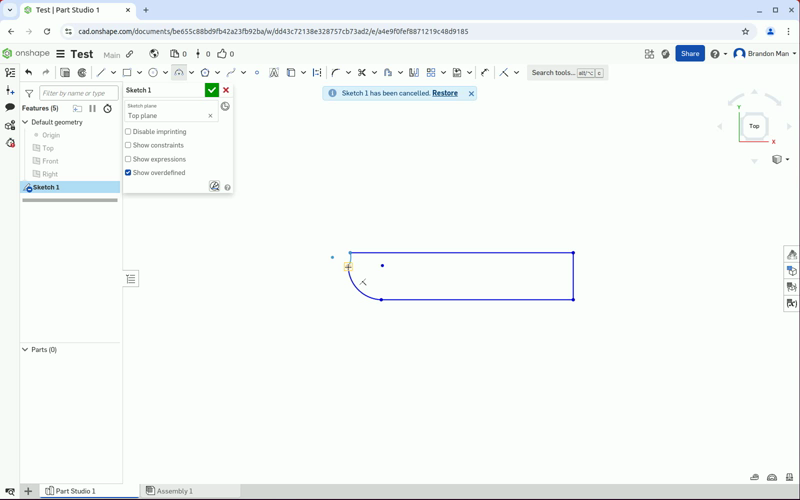
scroll(6)
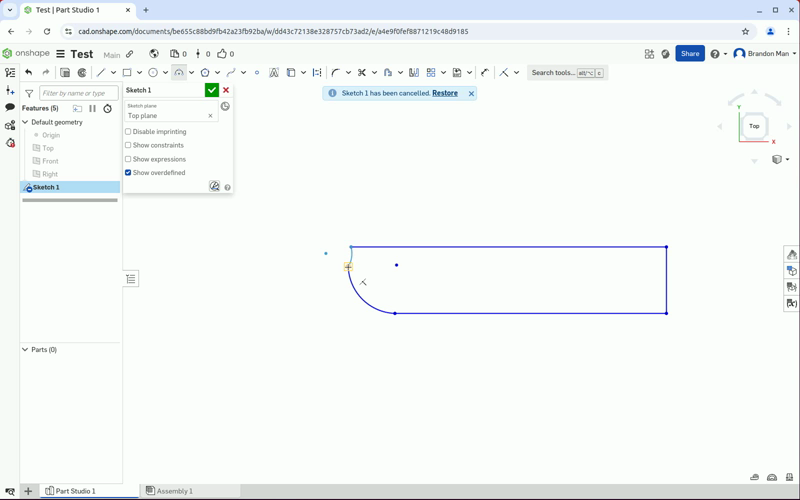
scroll(6)
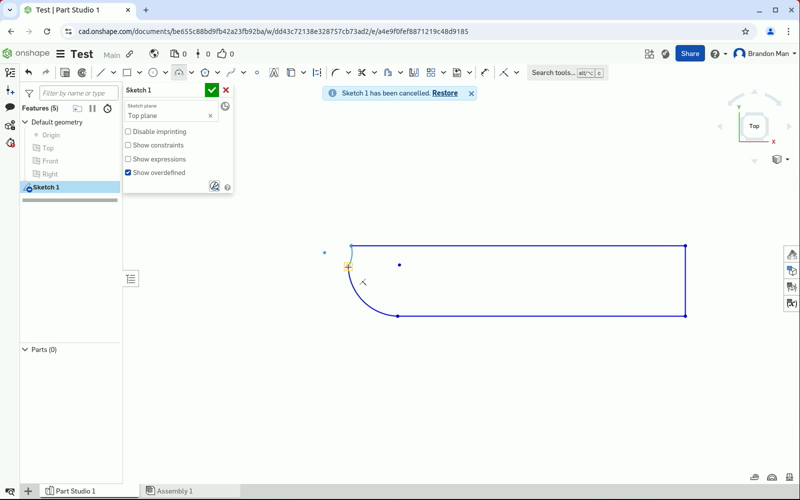
scroll(6)
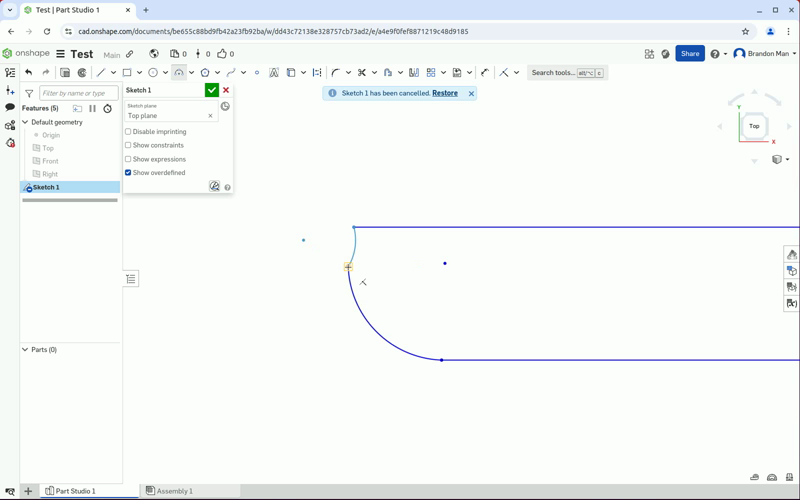
scroll(6)
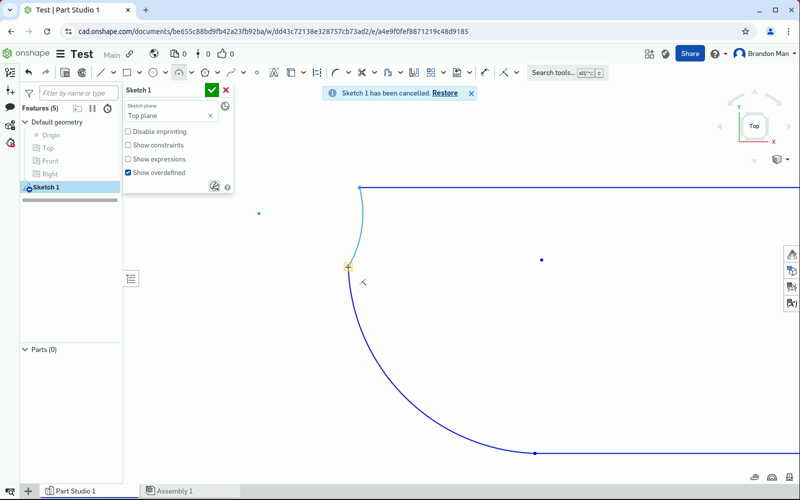
click(348, 266)
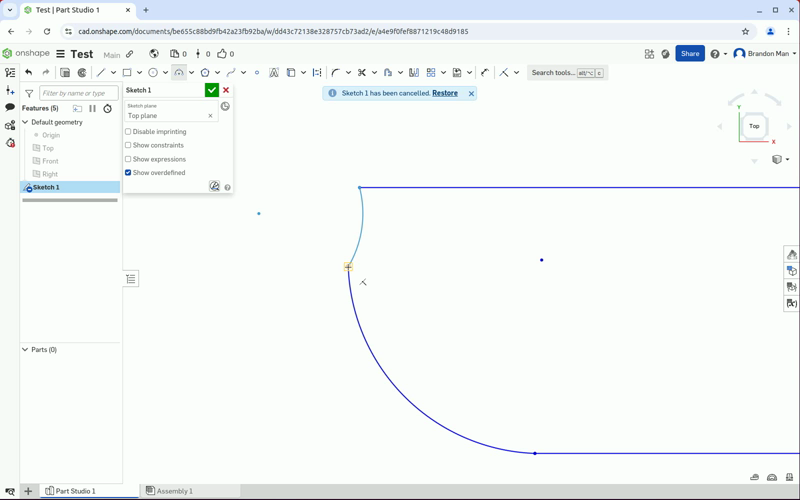
scroll(-6)
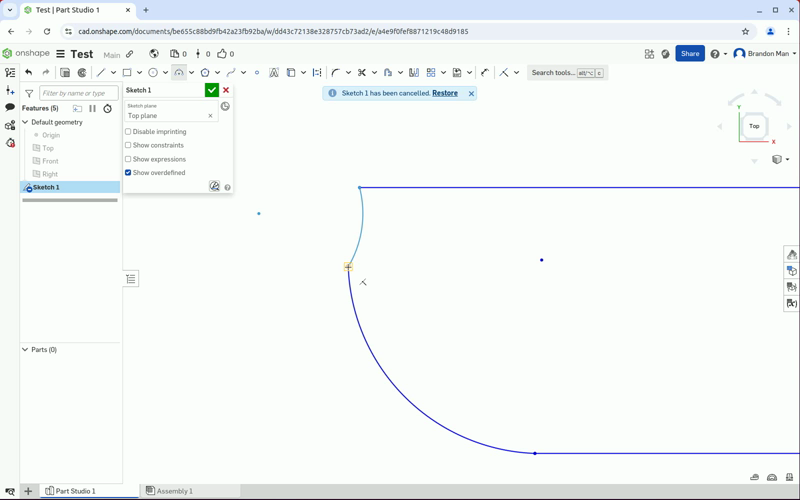
scroll(-6)
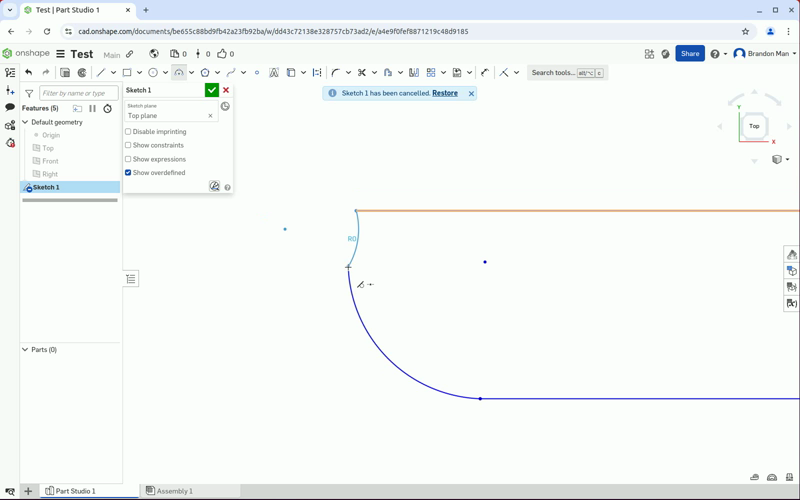
scroll(-6)
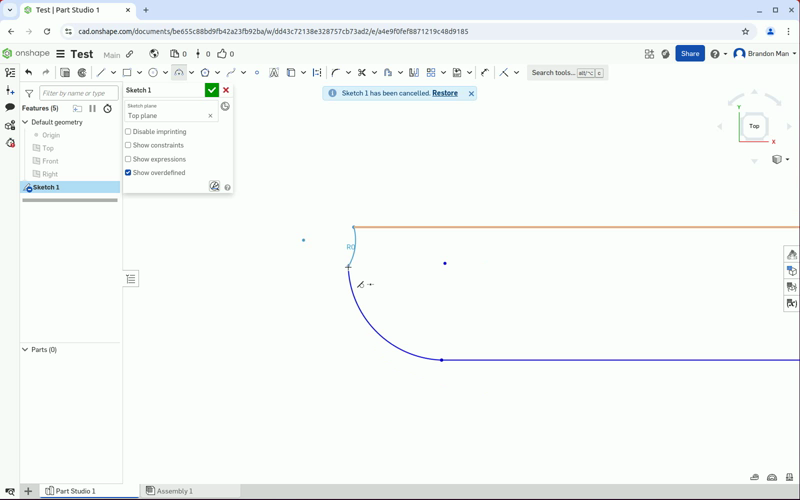
scroll(-6)
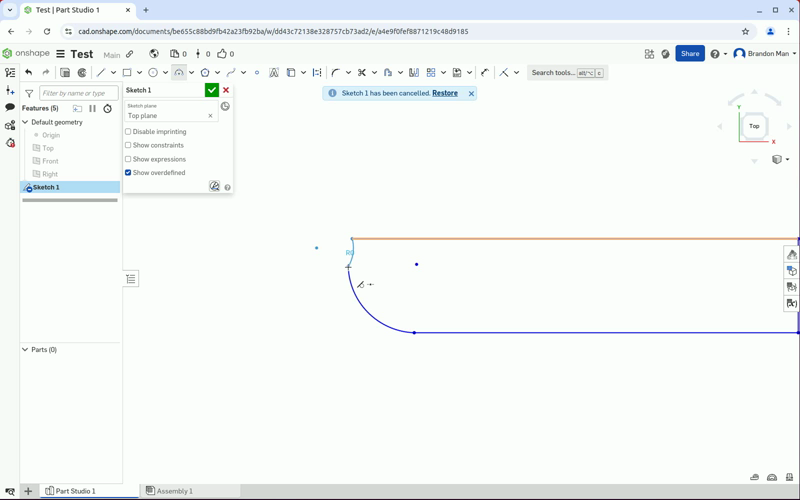
scroll(-6)
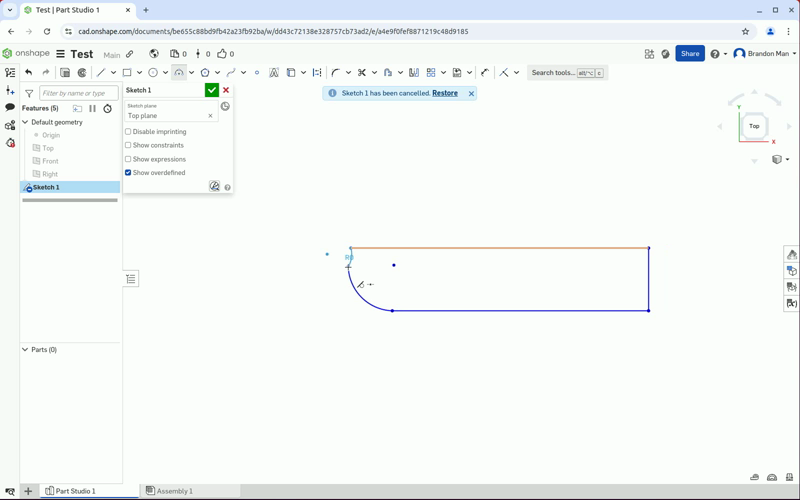
scroll(-6)
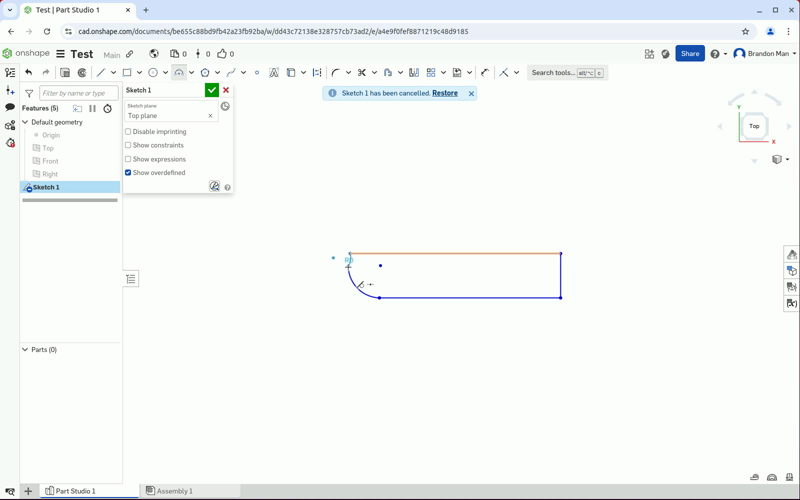
scroll(-6)
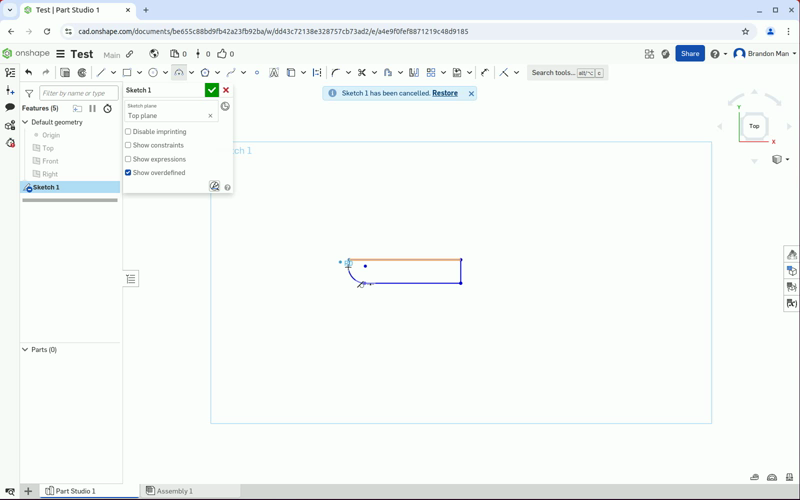
key_down(shift)
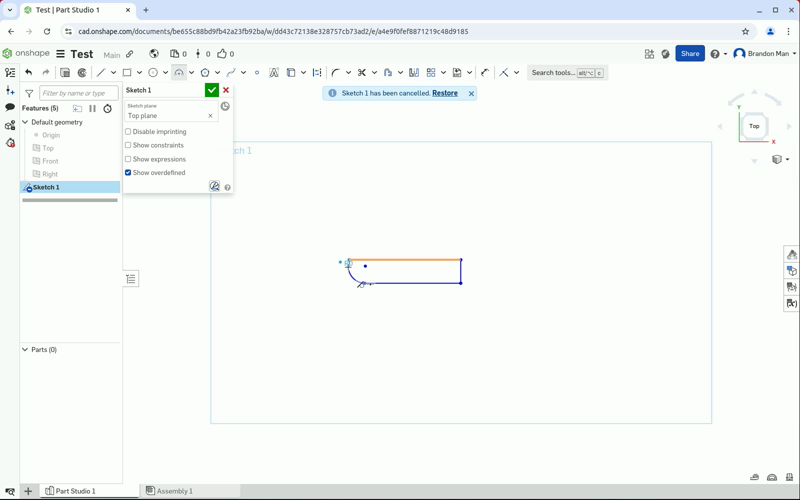
mouse_move(347, 262)
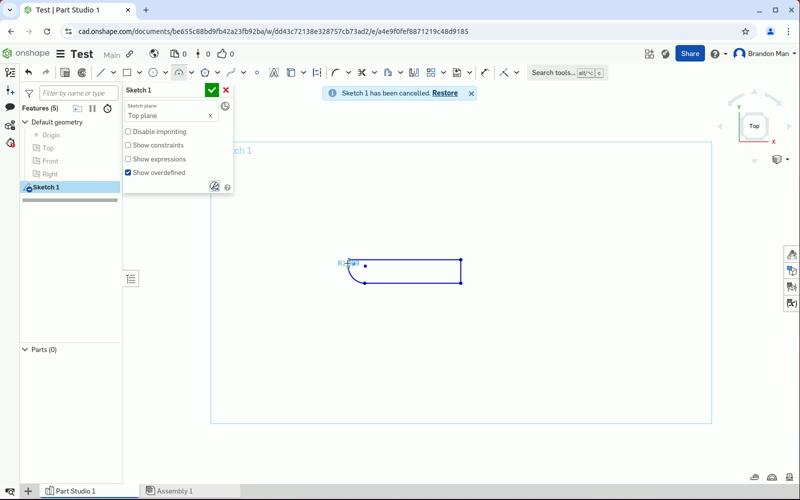
scroll(6)
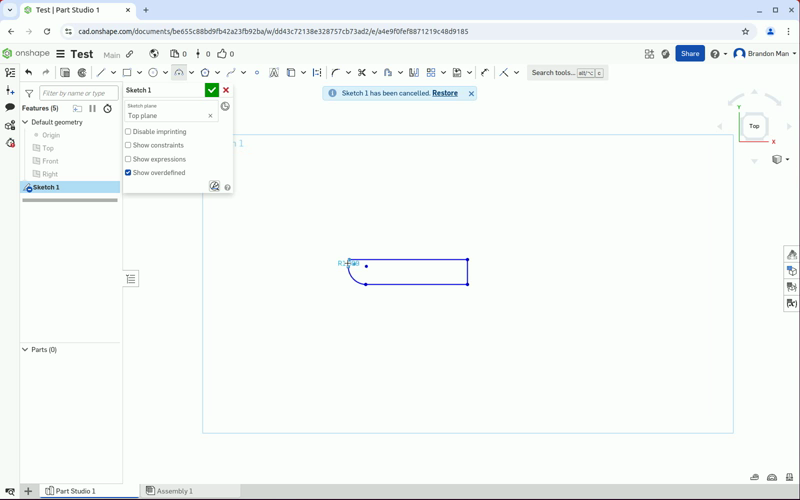
scroll(6)
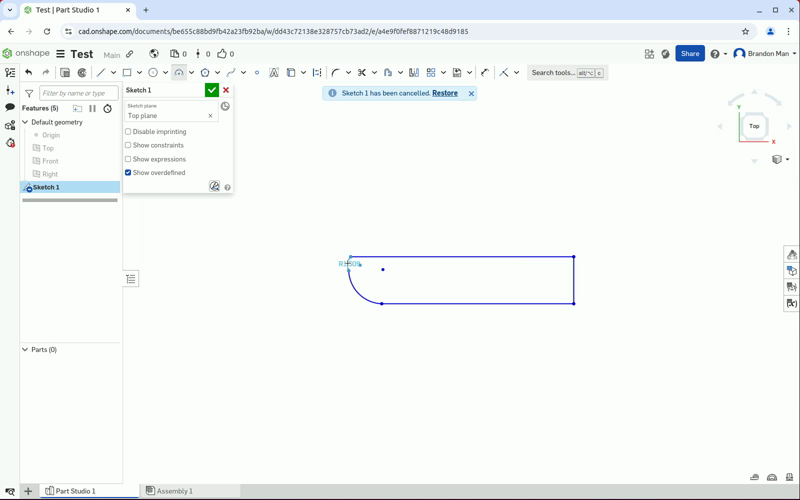
scroll(6)
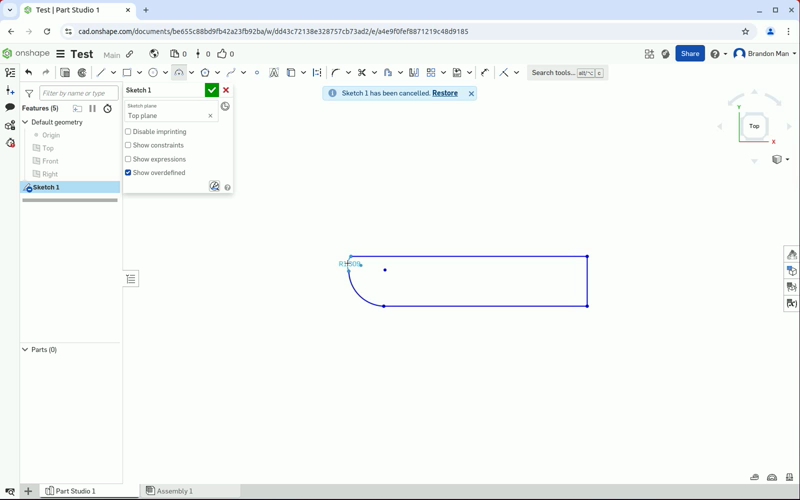
scroll(6)
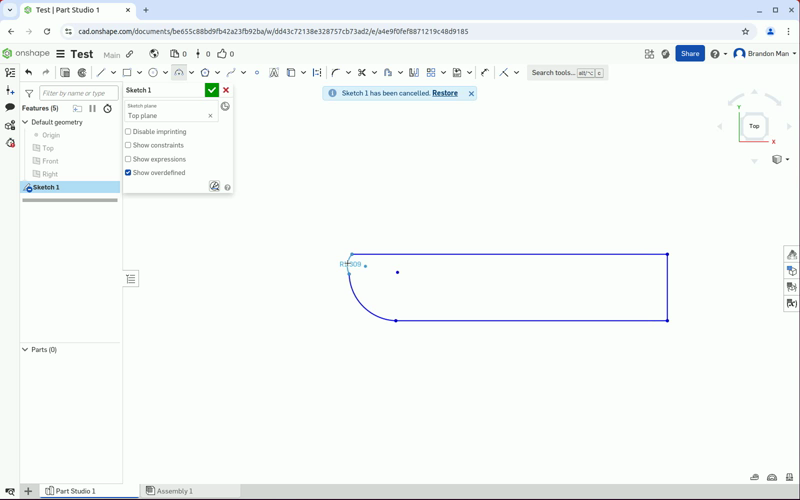
scroll(6)
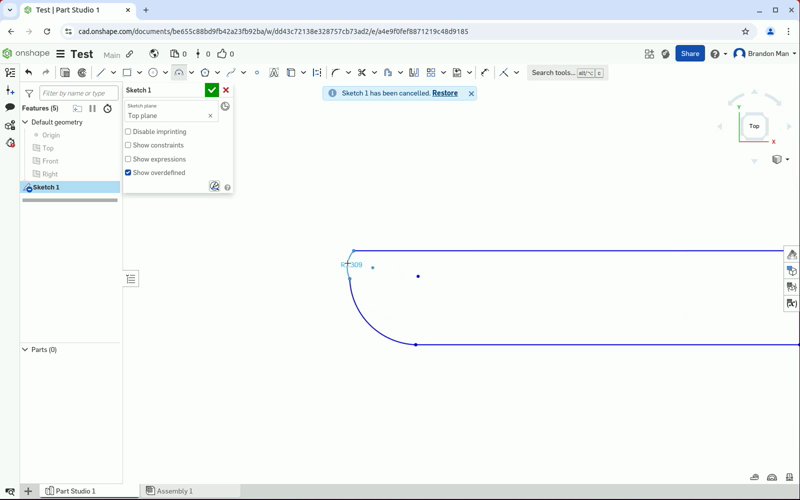
scroll(6)
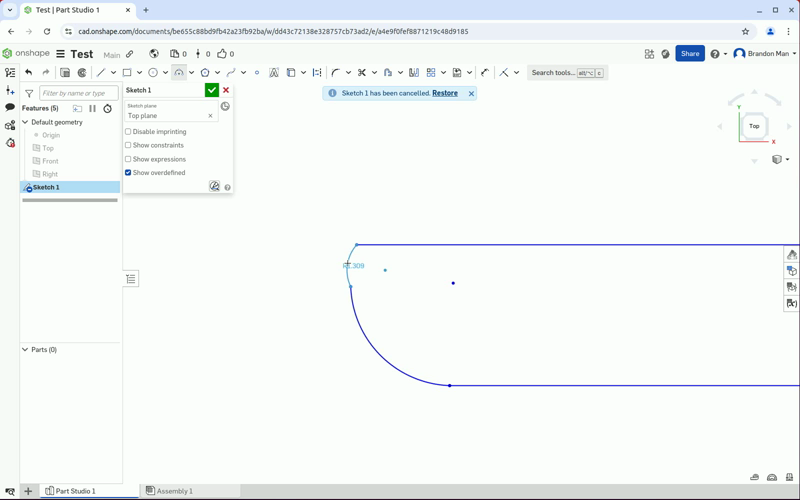
scroll(6)
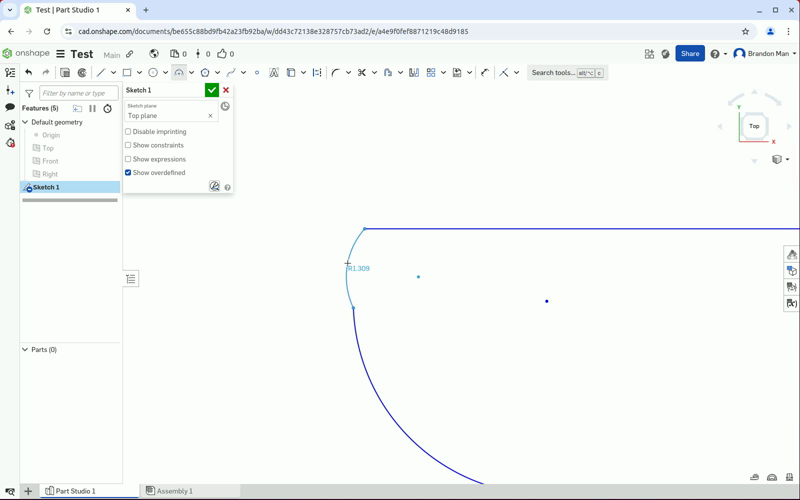
click(347, 262)
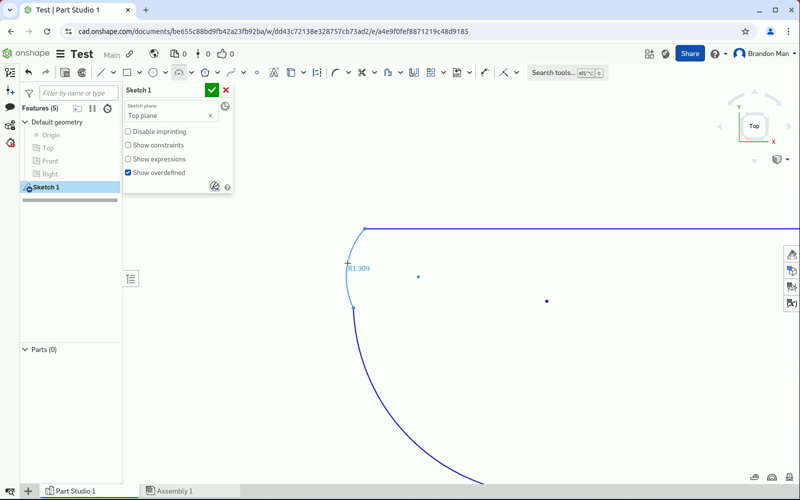
scroll(-6)
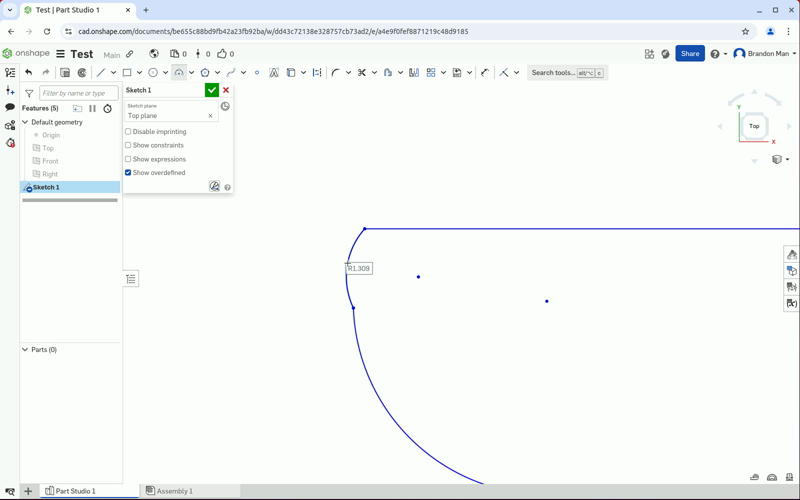
scroll(-6)
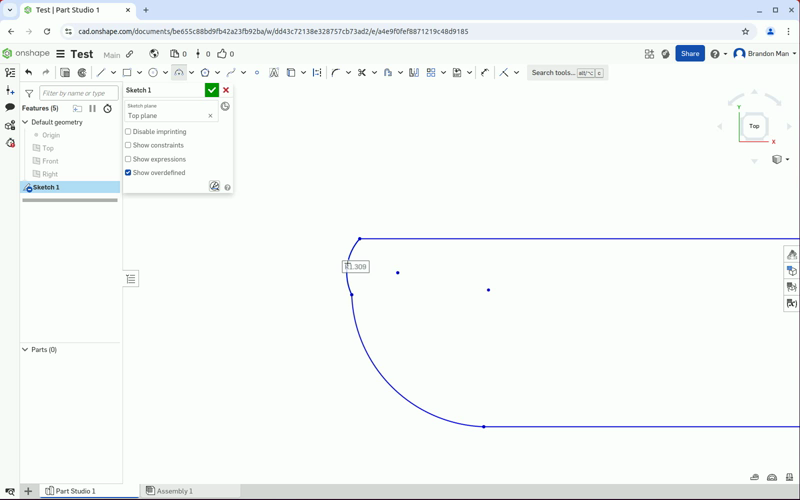
scroll(-6)
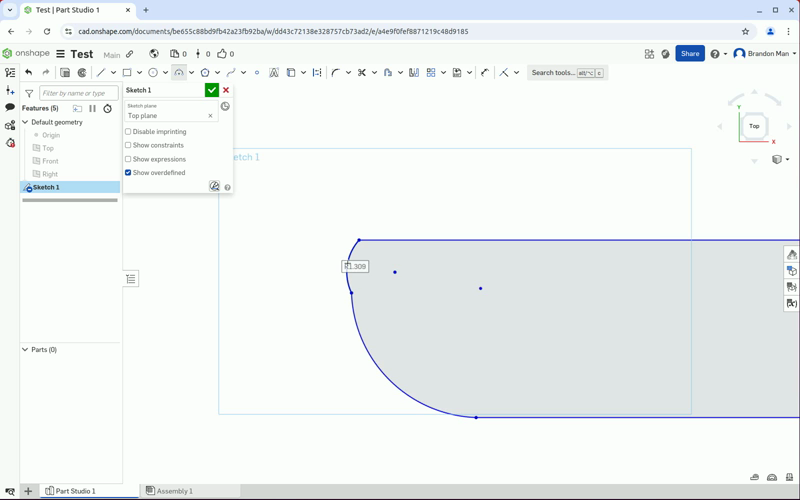
scroll(-6)
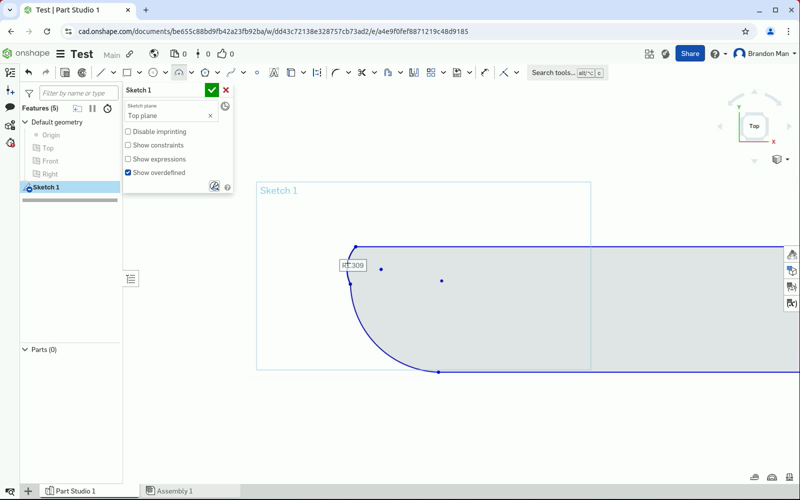
scroll(-6)
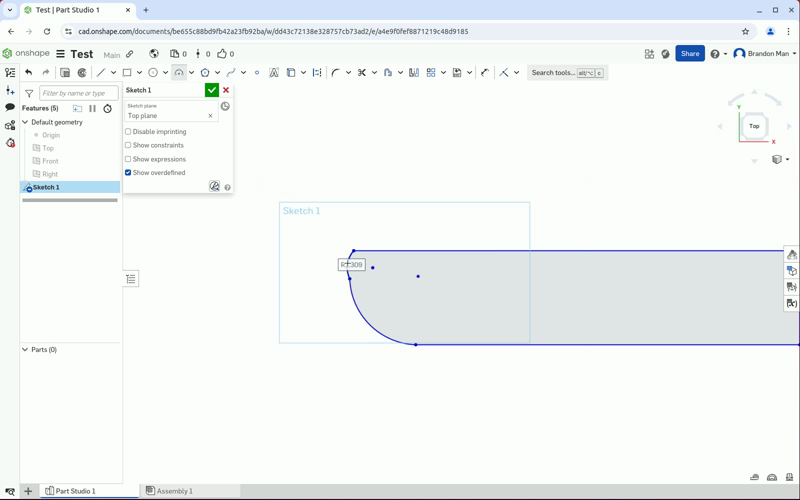
scroll(-6)
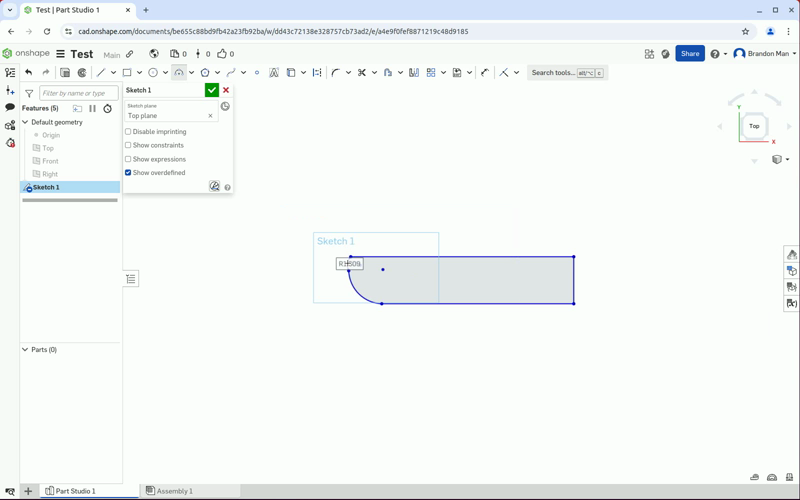
scroll(-6)
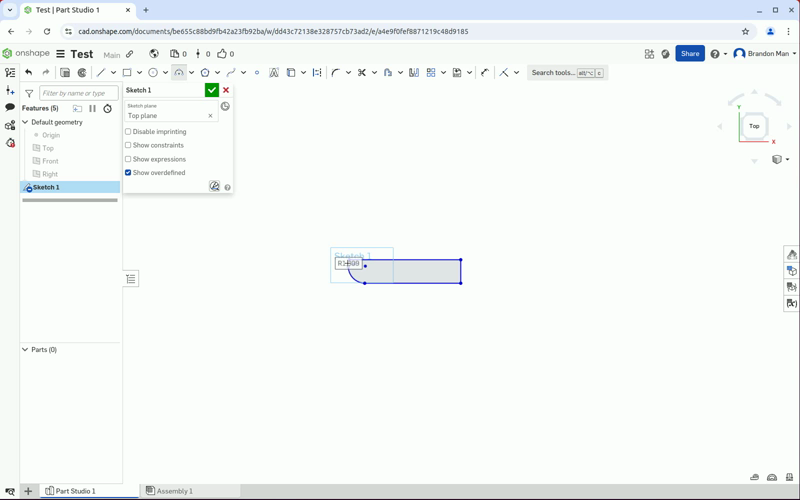
key_up(shift)
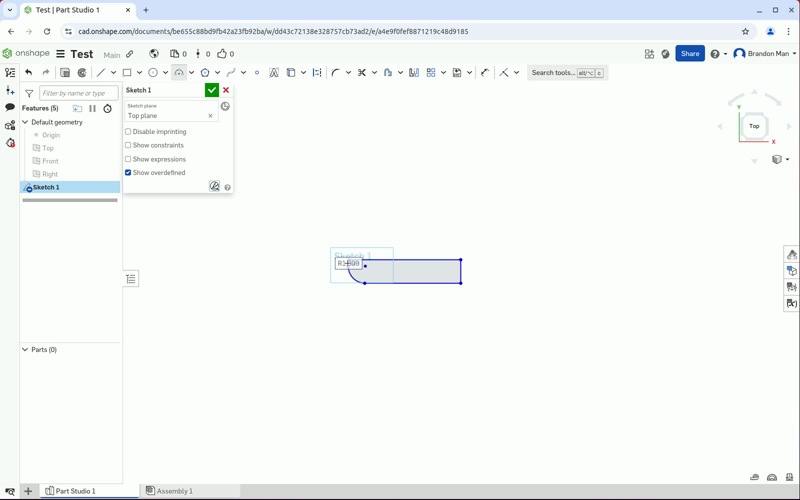
key(esc)
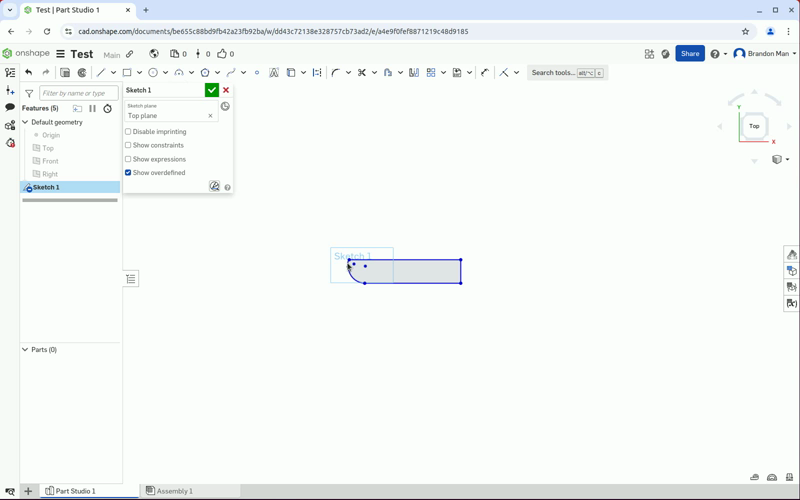
key(c)
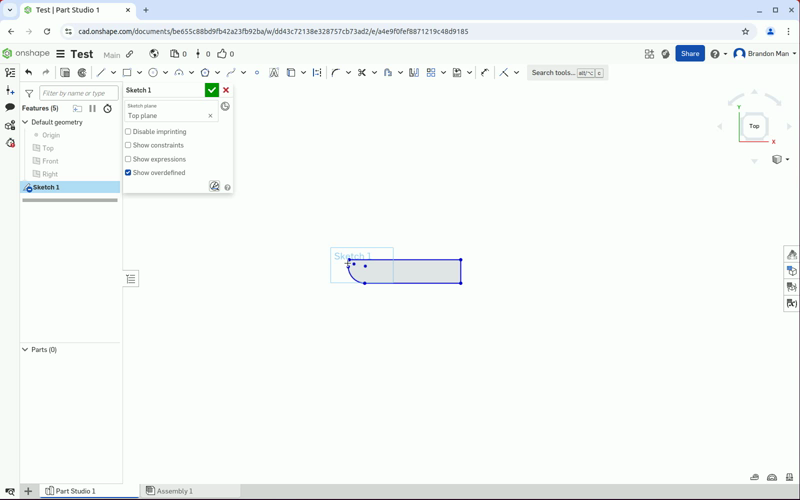
key_down(shift)
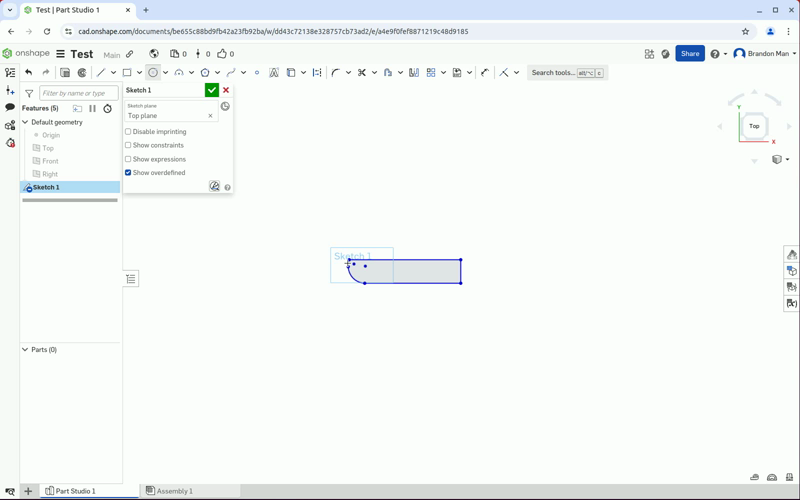
mouse_move(404, 271)
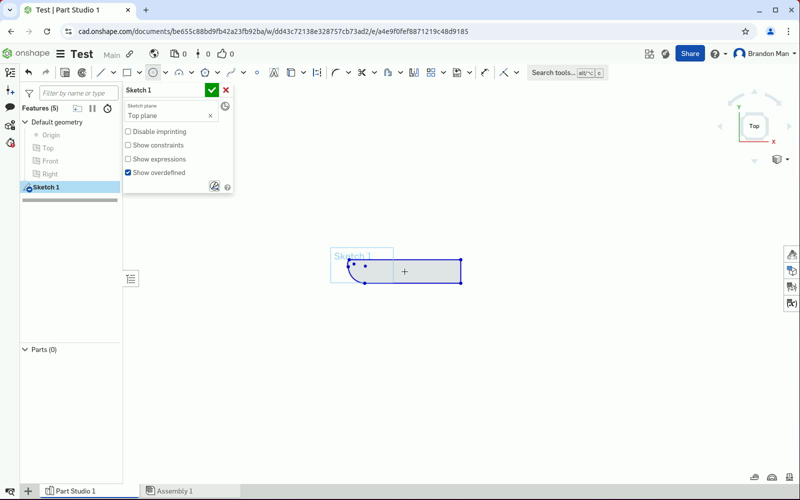
click(404, 271)
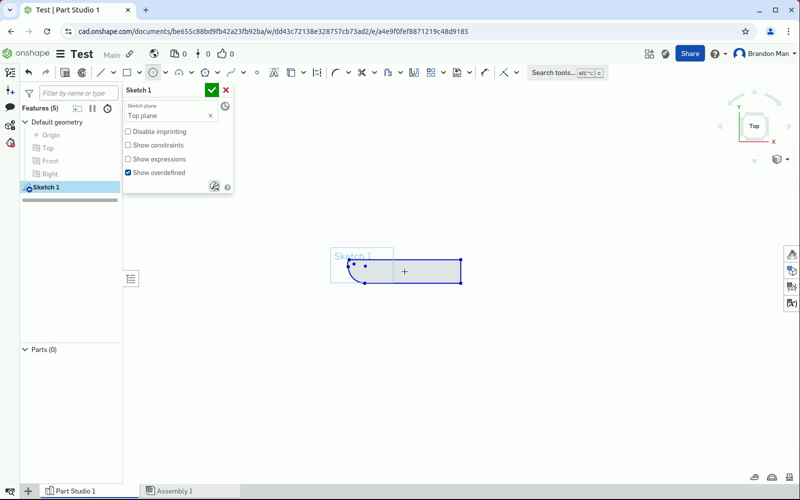
key_up(shift)
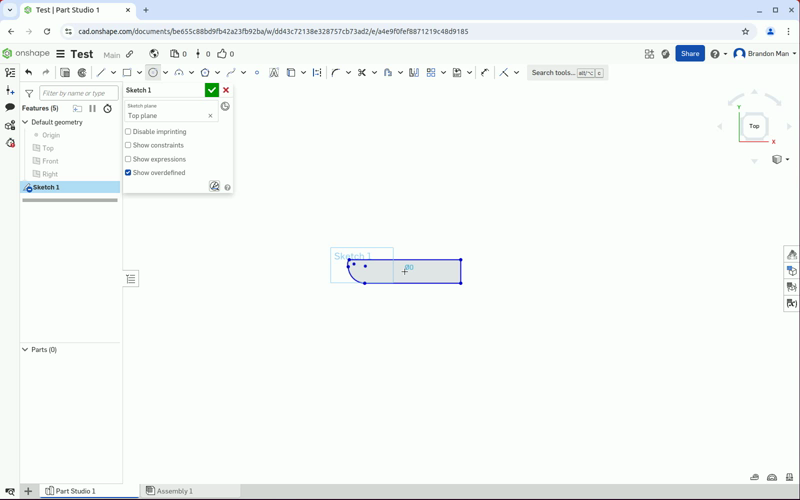
mouse_move(410, 271)
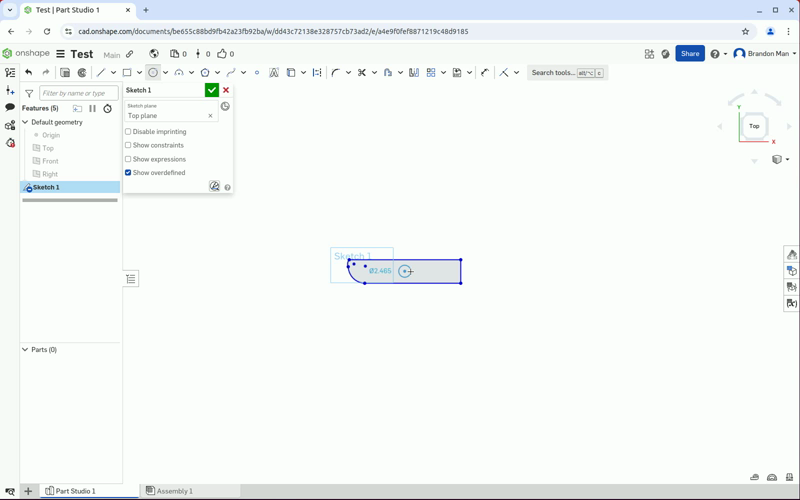
click(410, 271)
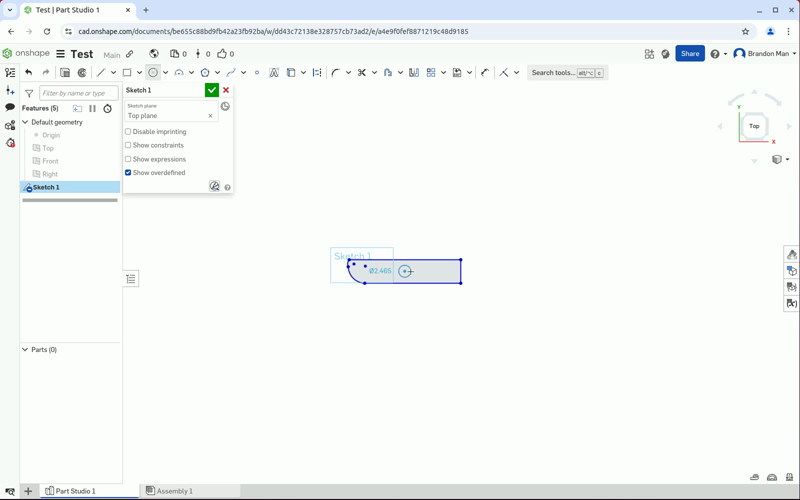
key(esc)
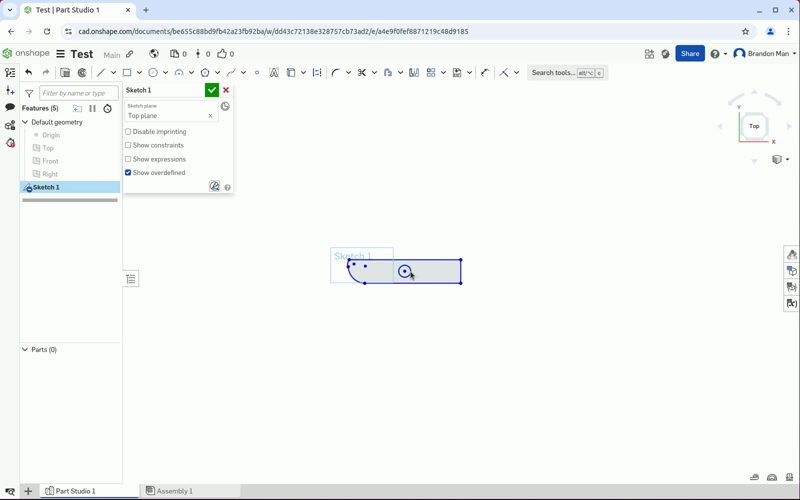
mouse_move(380, 270)
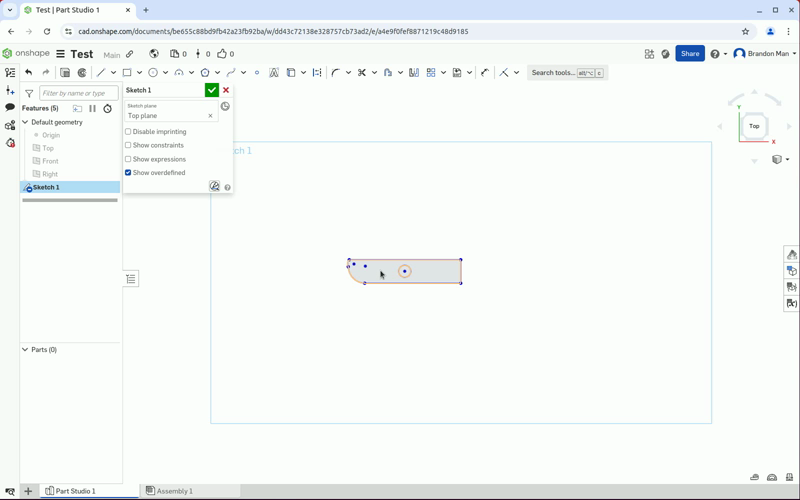
click(380, 270)
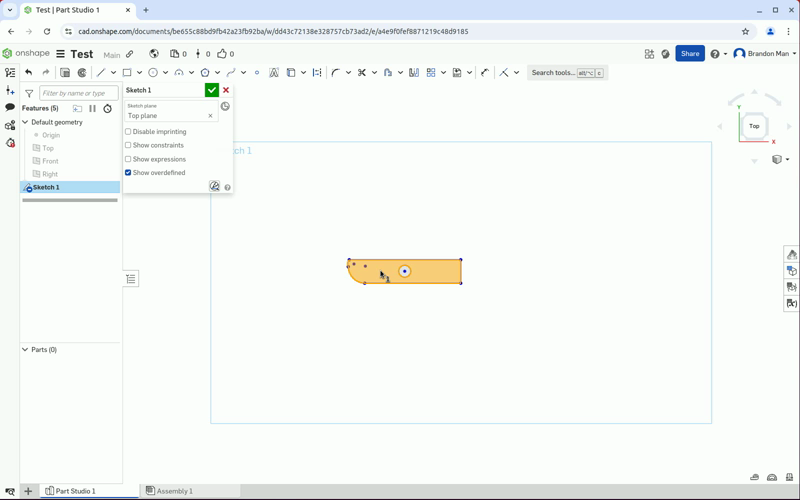
mouse_move(73, 352)
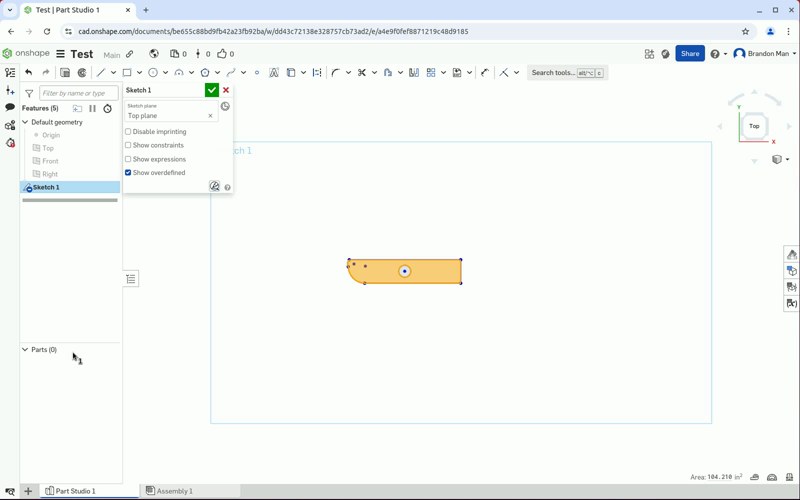
key(shift+y)
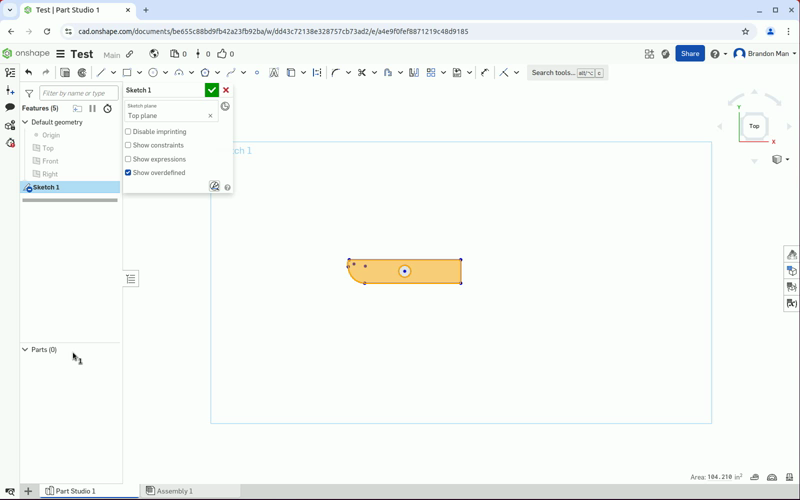
key(shift+e)
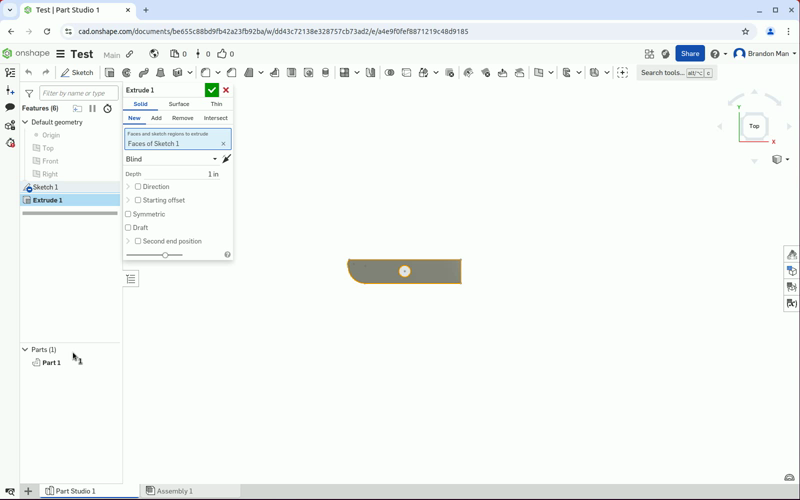
mouse_move(143, 106)
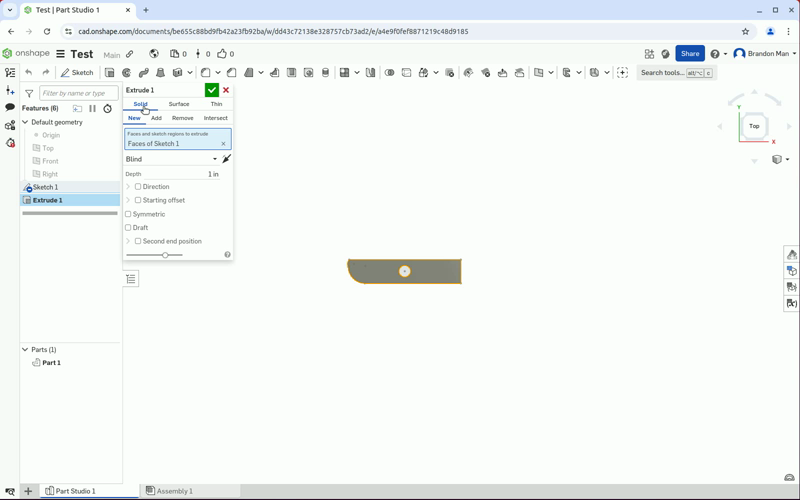
click(143, 106)
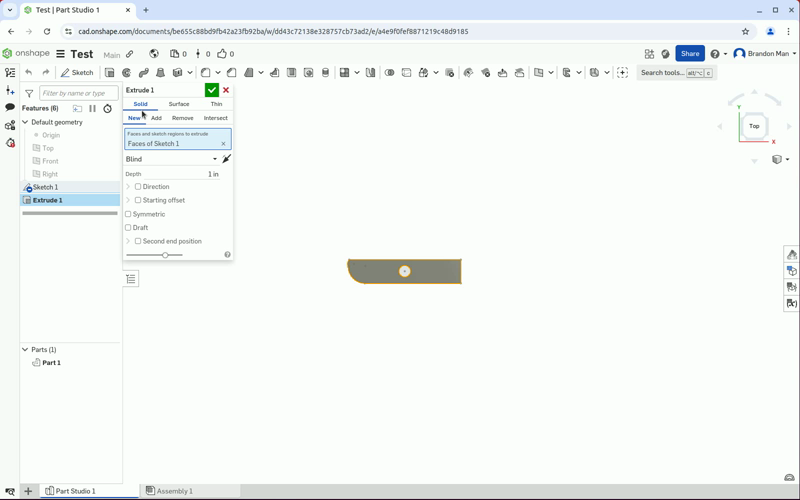
mouse_move(137, 120)
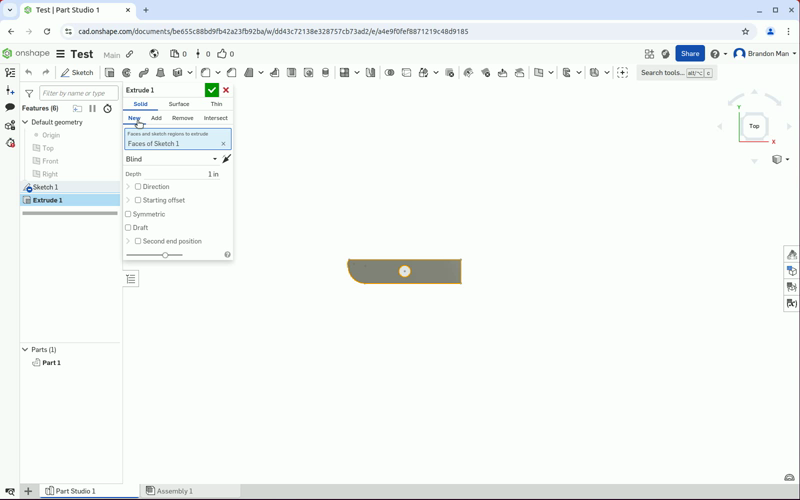
click(137, 120)
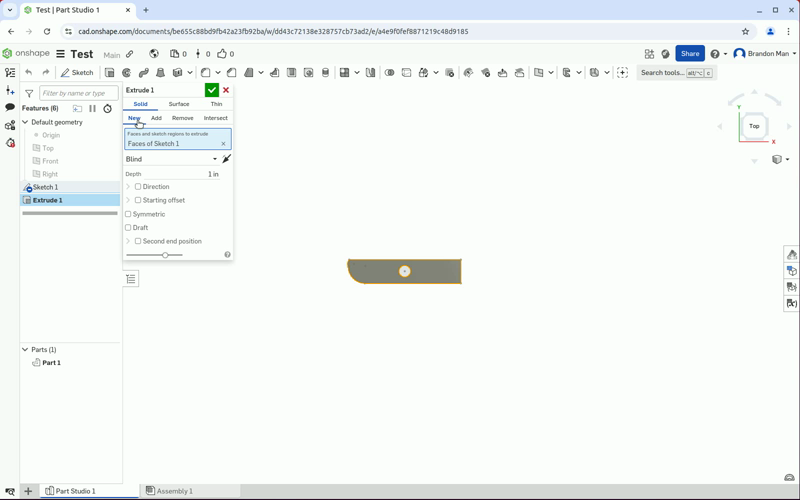
key(tab, 4)
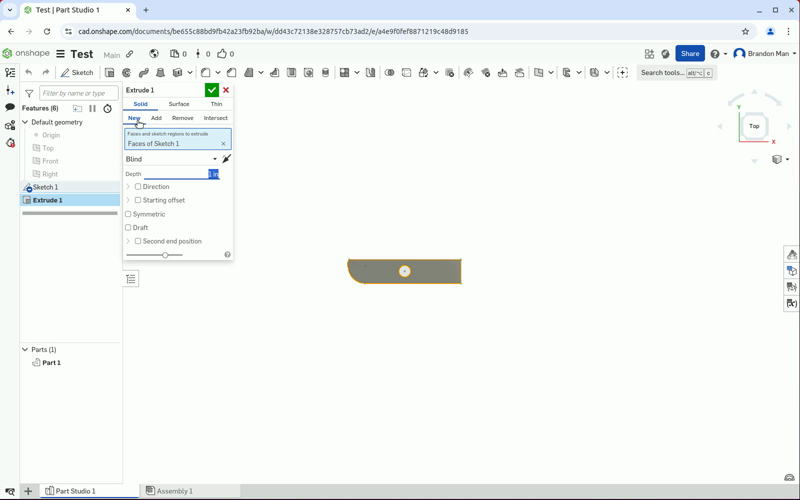
text(0.722)
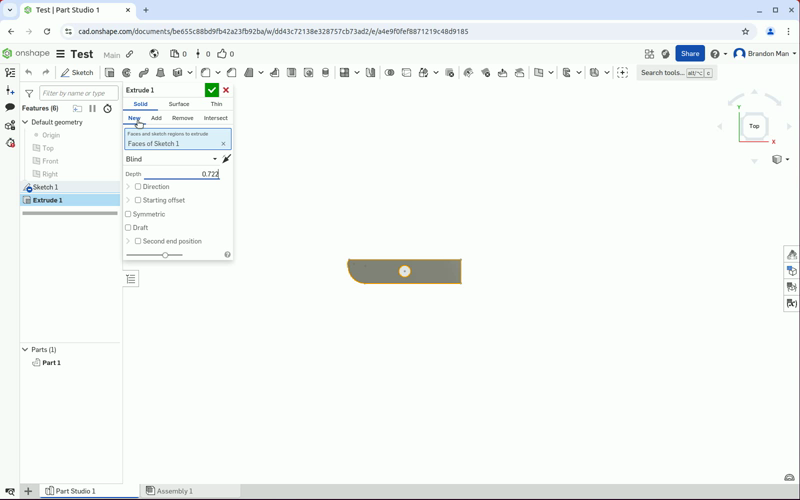
key(enter)
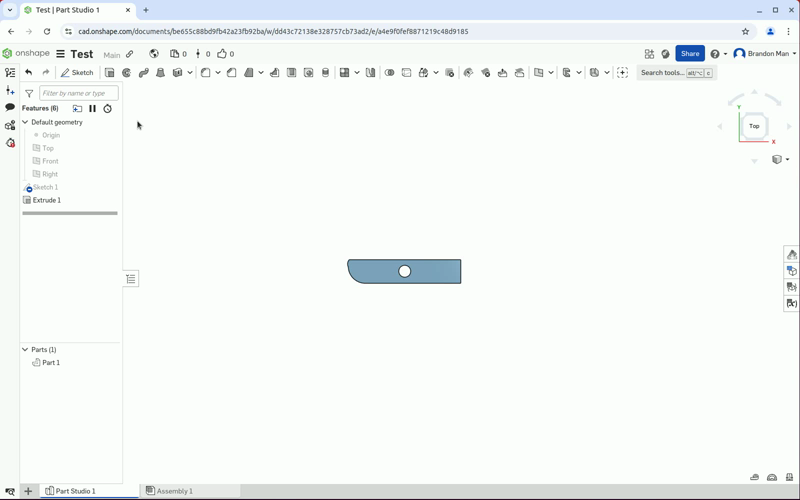
key(shift+h)
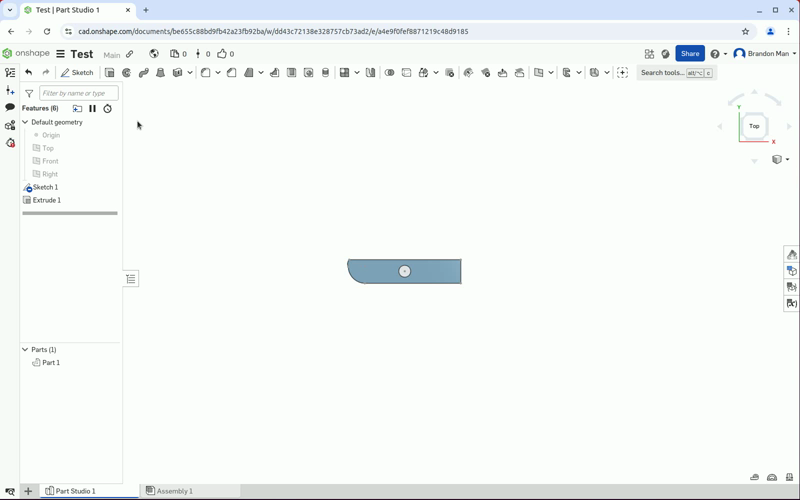
key(shift+h)
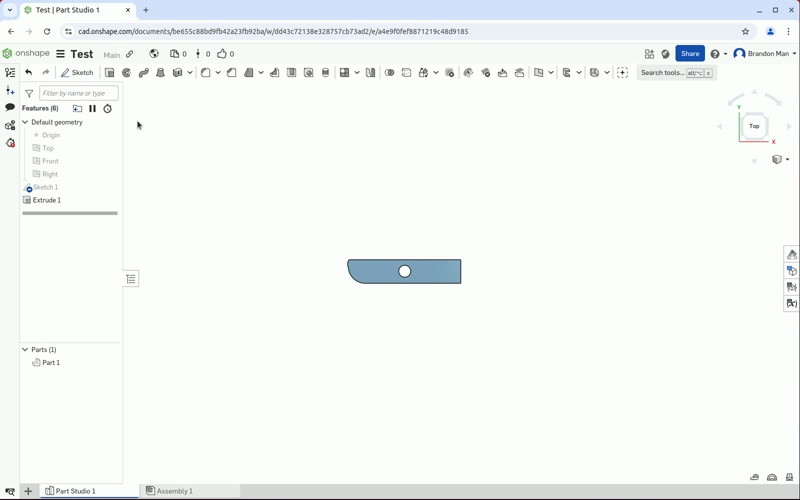
mouse_move(73, 189)
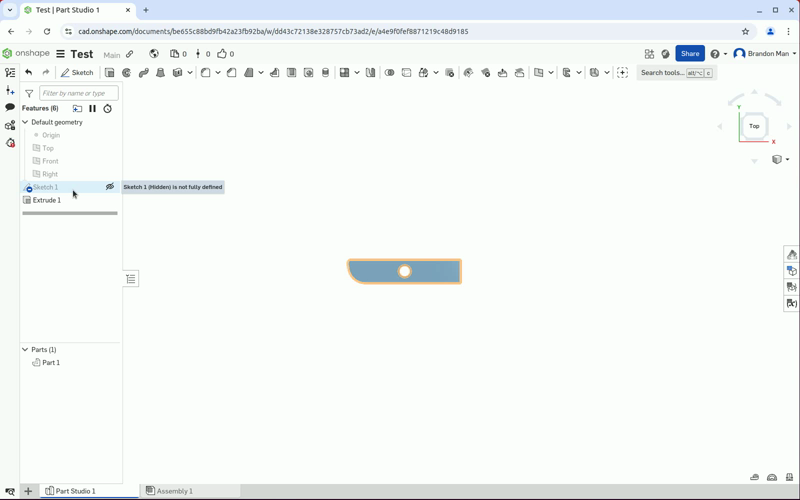
click(73, 189)
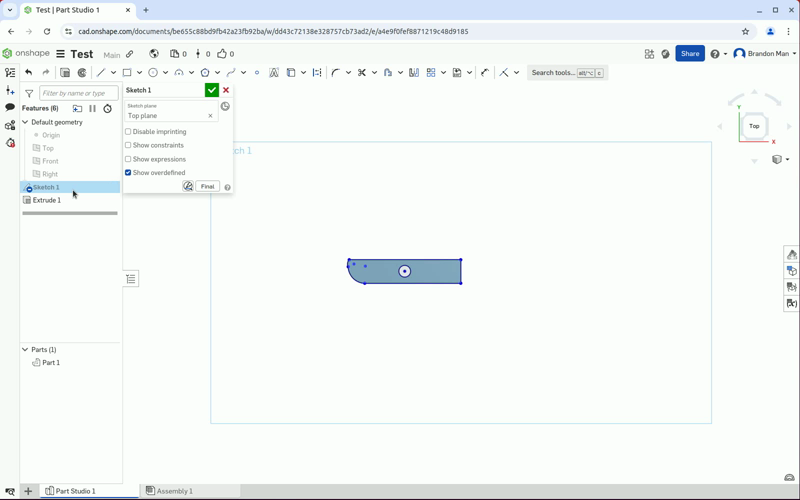
mouse_move(229, 92)
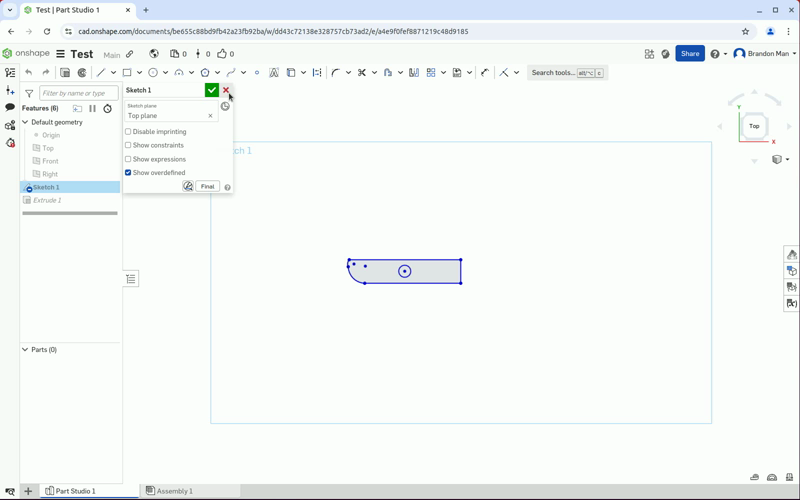
click(229, 92)
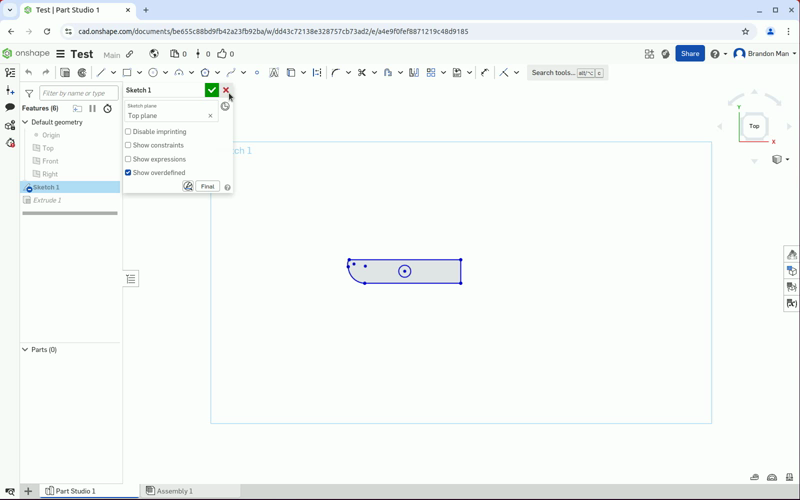
key(shift+s)
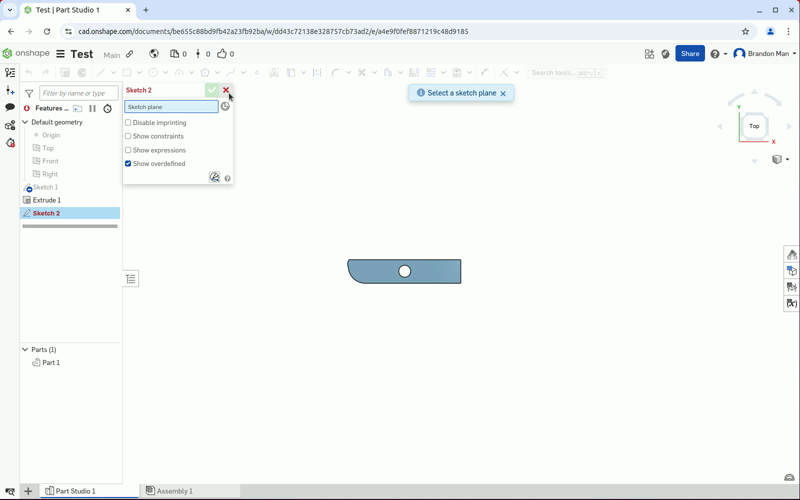
mouse_move(73, 150)
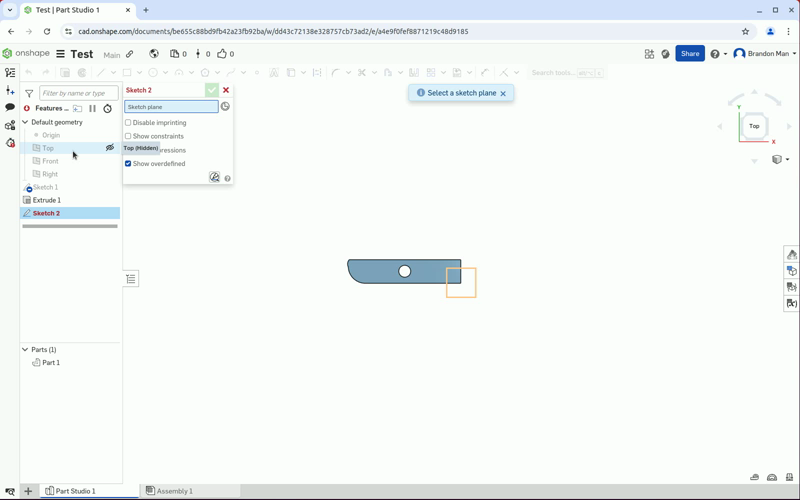
click(73, 150)
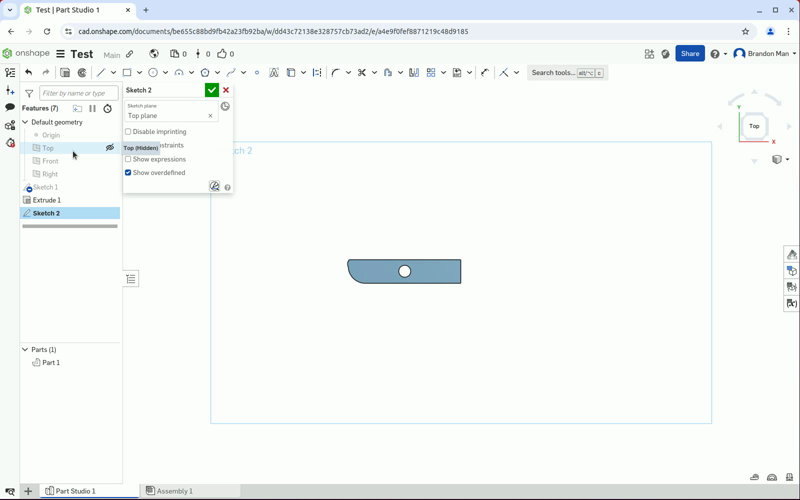
mouse_move(73, 352)
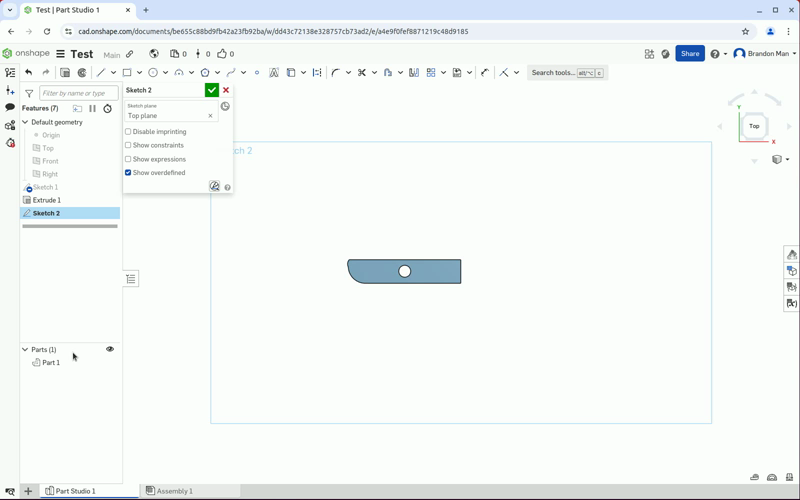
key(y)
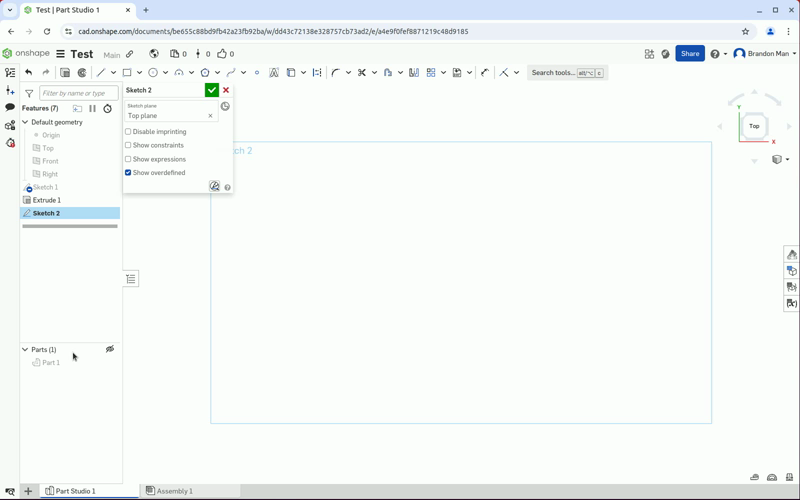
key(l)
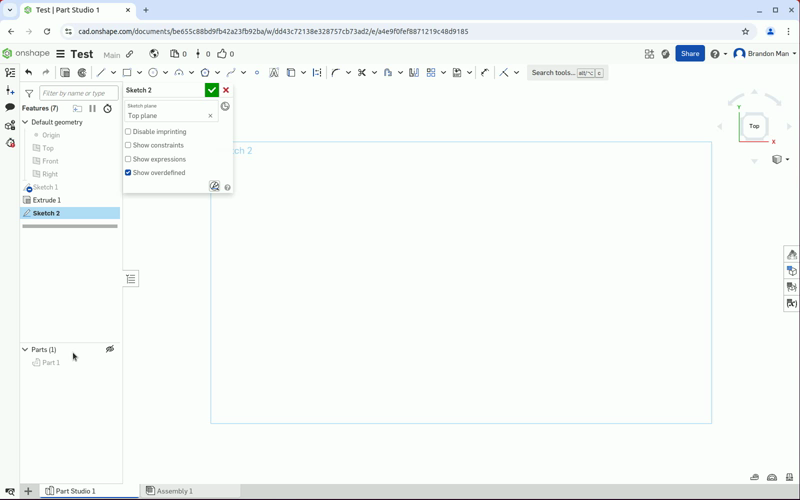
key_down(shift)
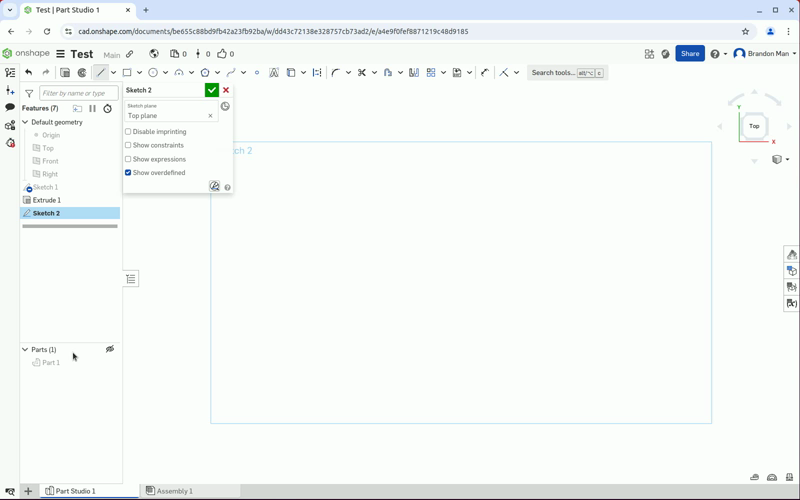
mouse_move(349, 259)
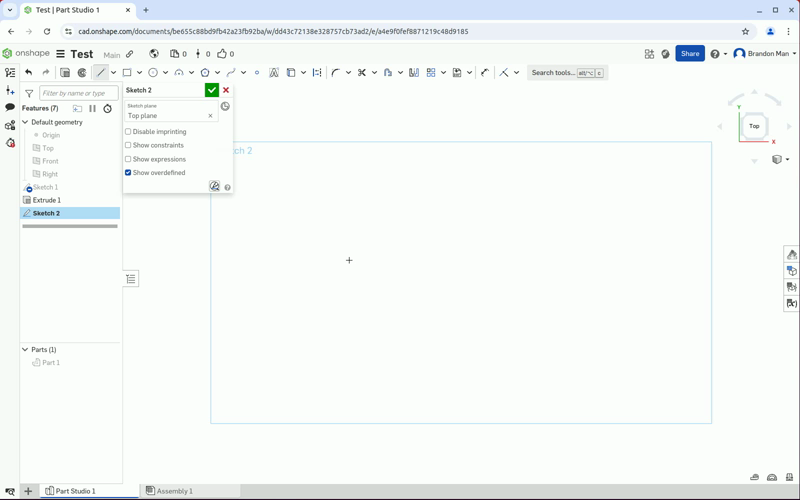
click(349, 259)
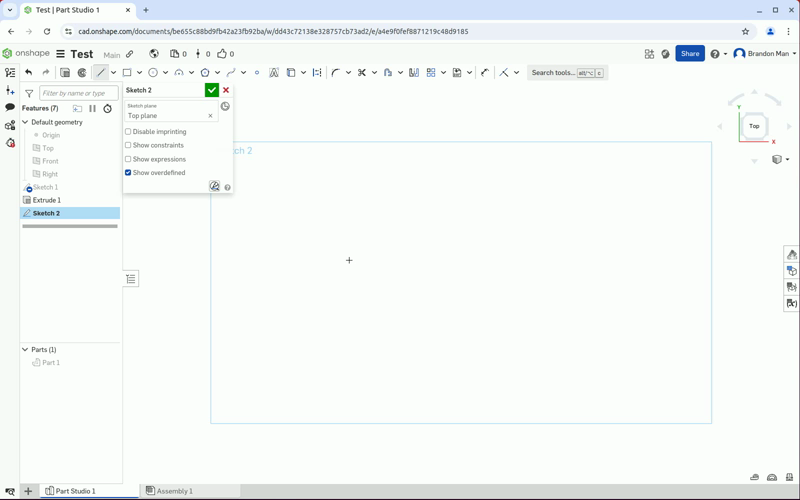
key_up(shift)
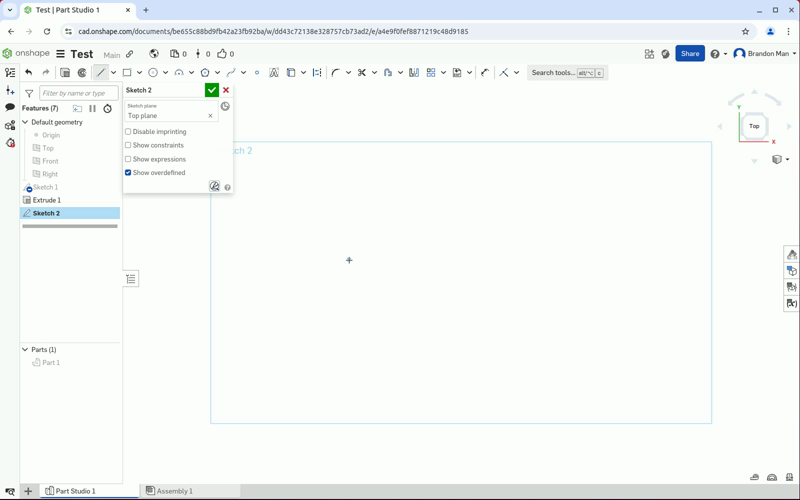
key_down(shift)
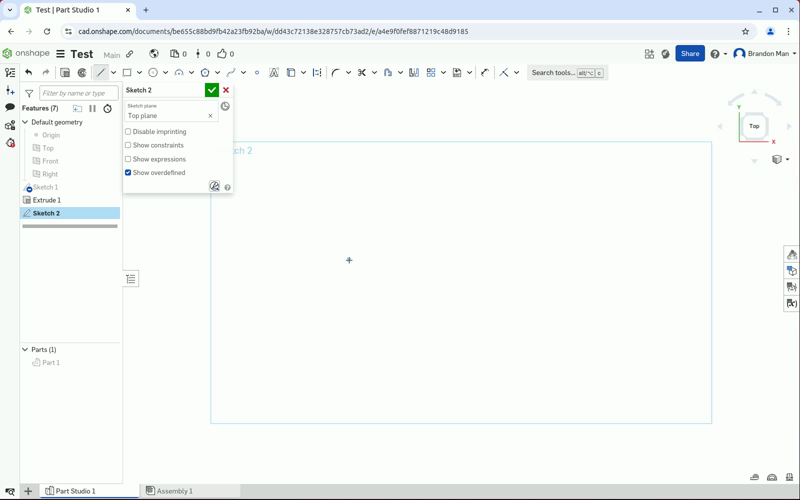
mouse_move(460, 259)
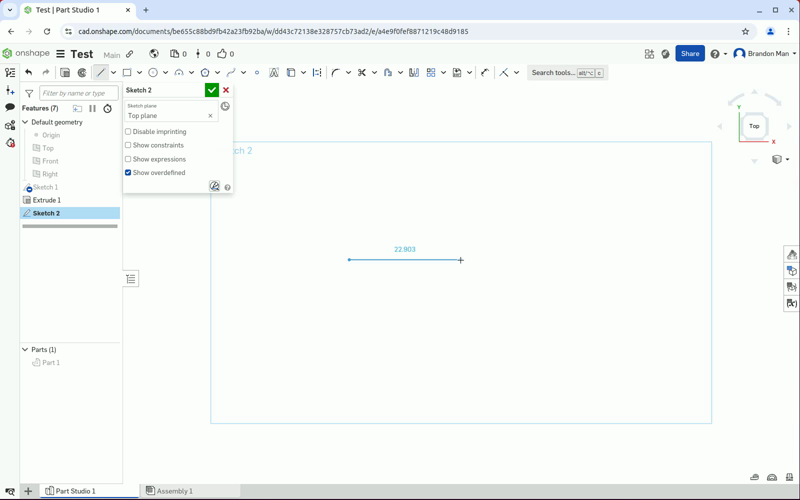
click(460, 259)
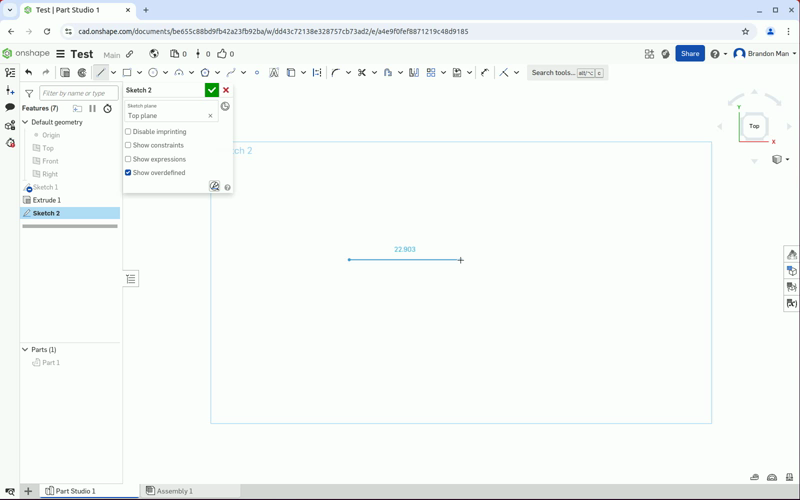
key_up(shift)
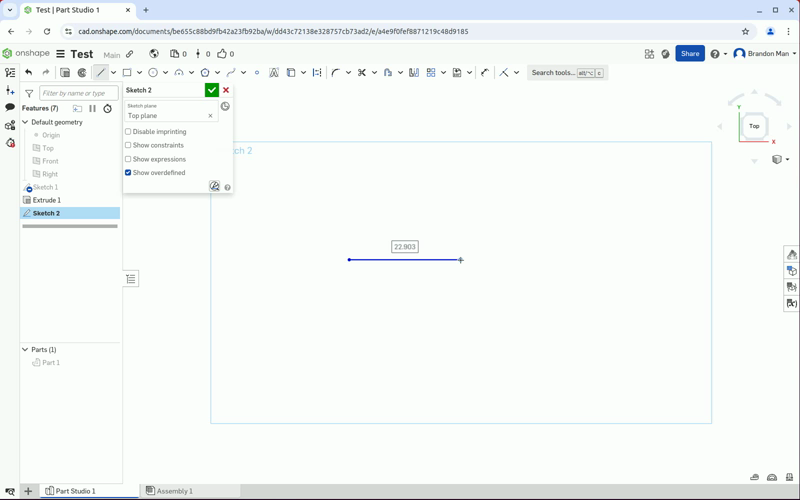
key_down(shift)
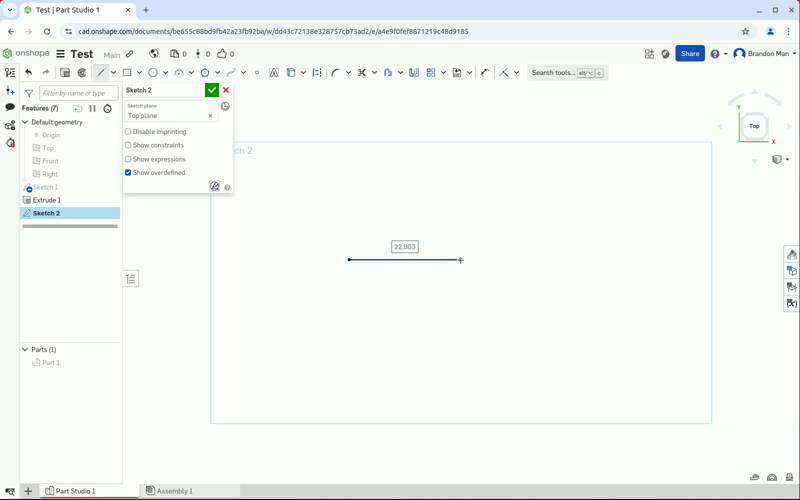
mouse_move(490, 259)
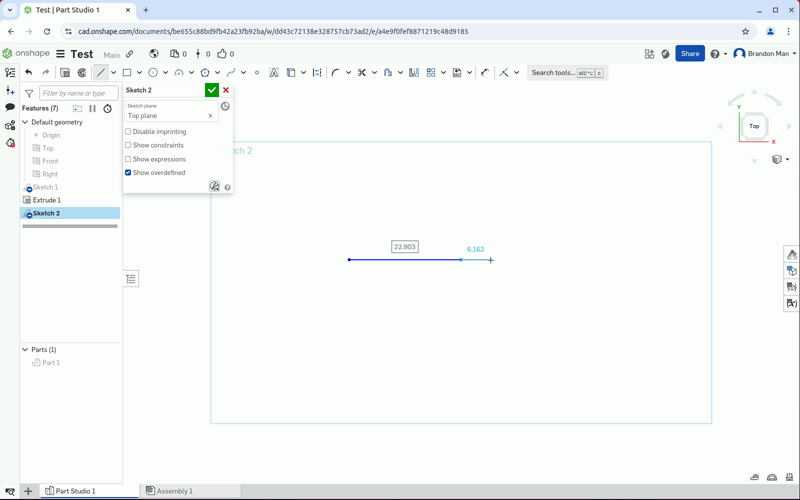
mouse_move(460, 252)
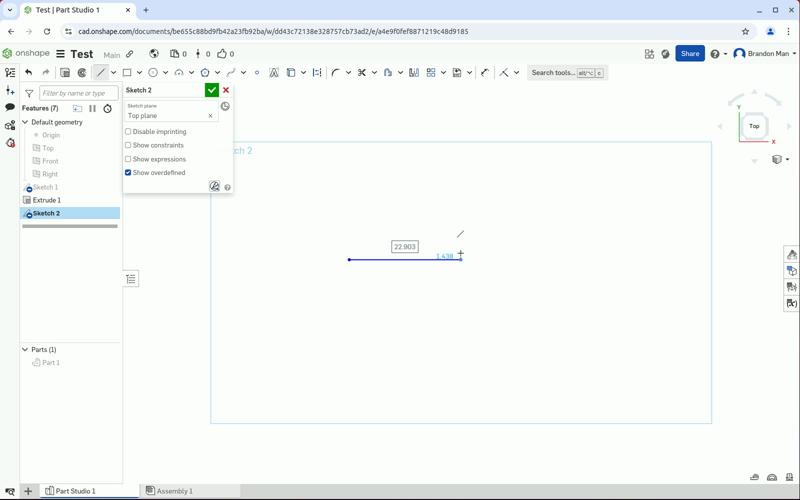
scroll(6)
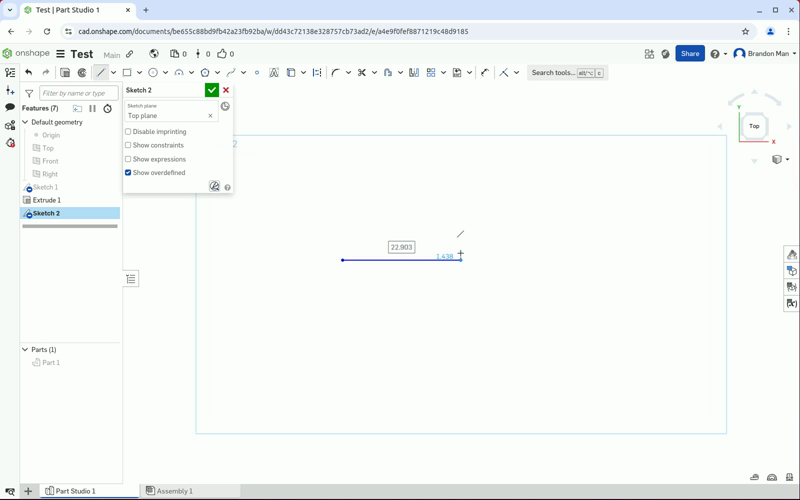
scroll(6)
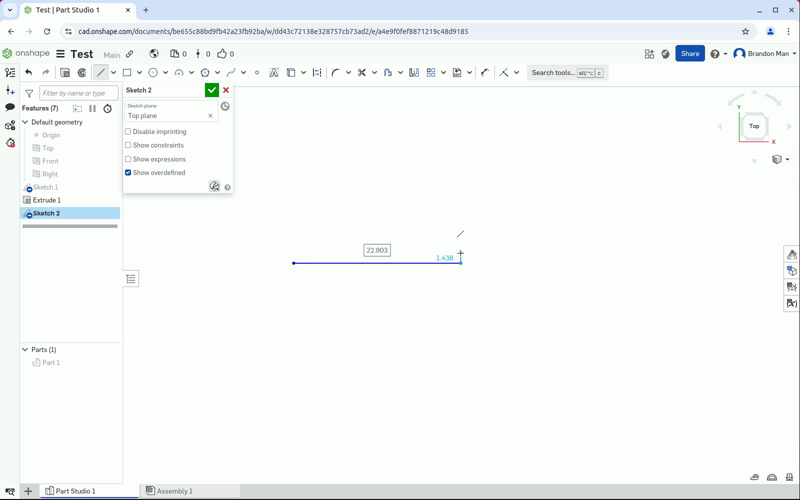
scroll(6)
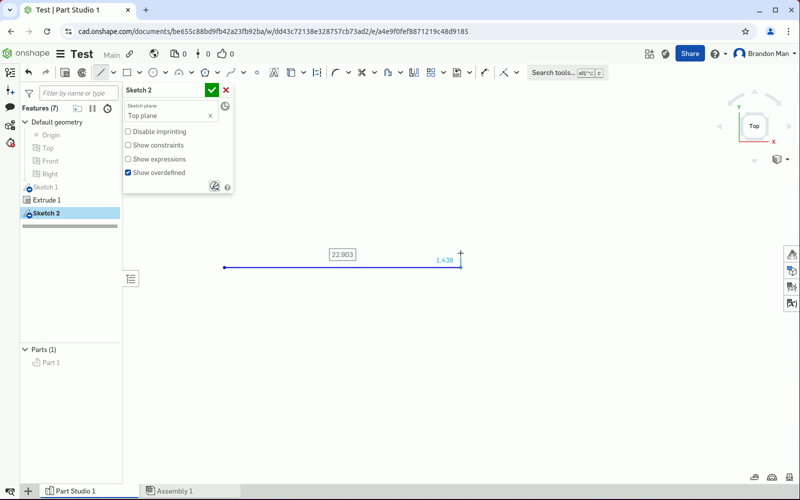
scroll(6)
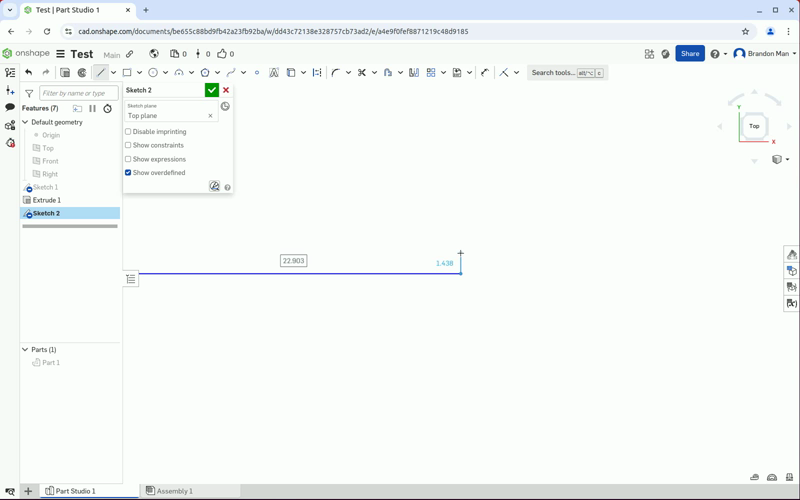
scroll(6)
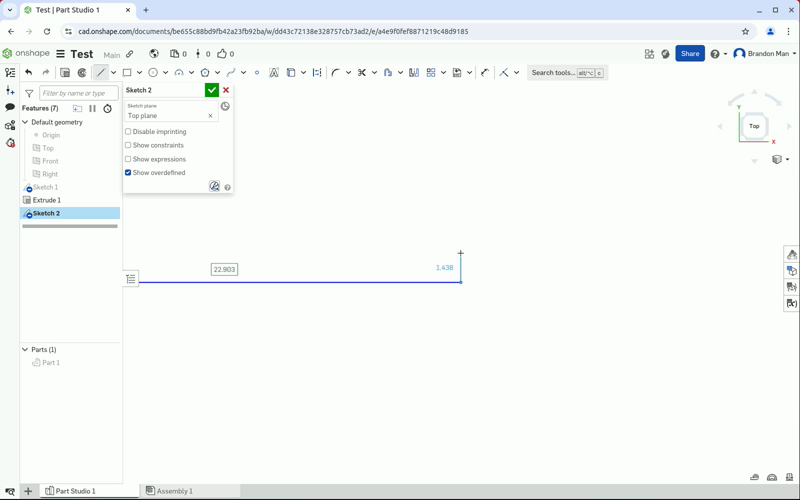
scroll(6)
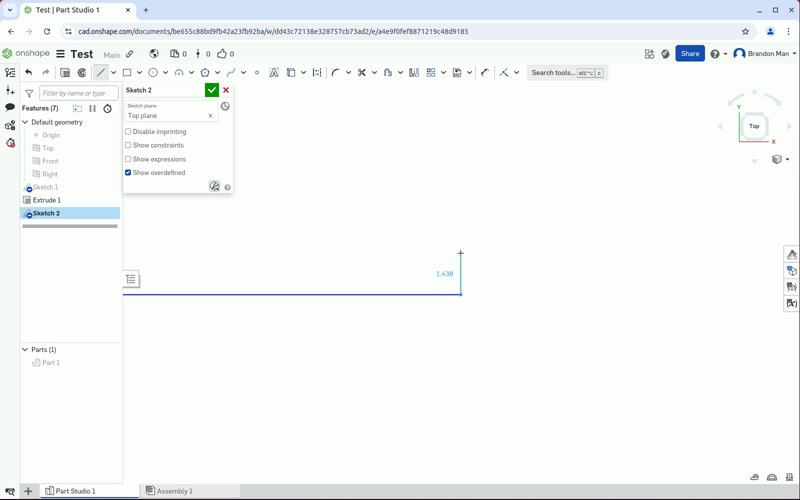
scroll(6)
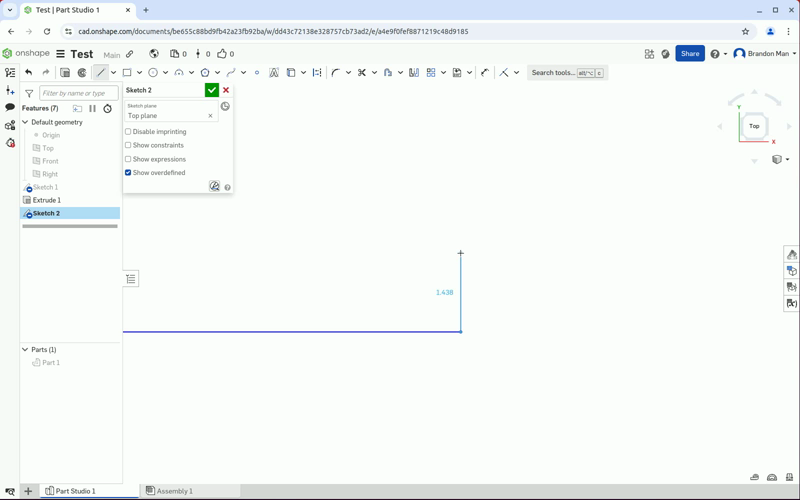
click(460, 252)
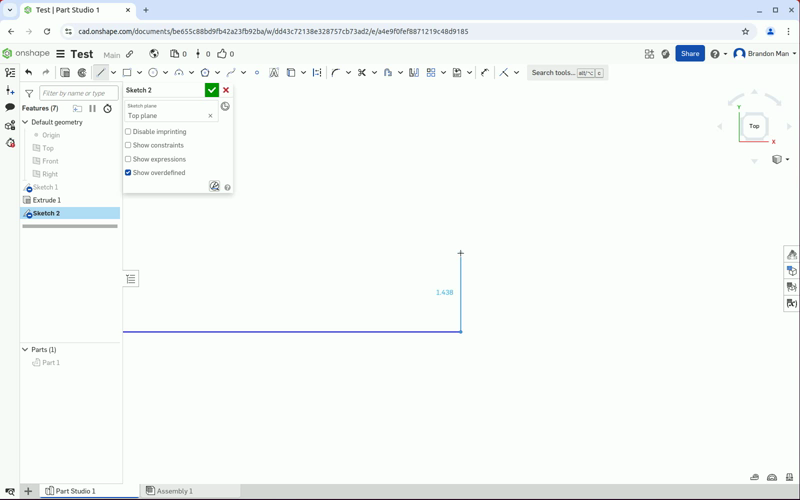
scroll(-6)
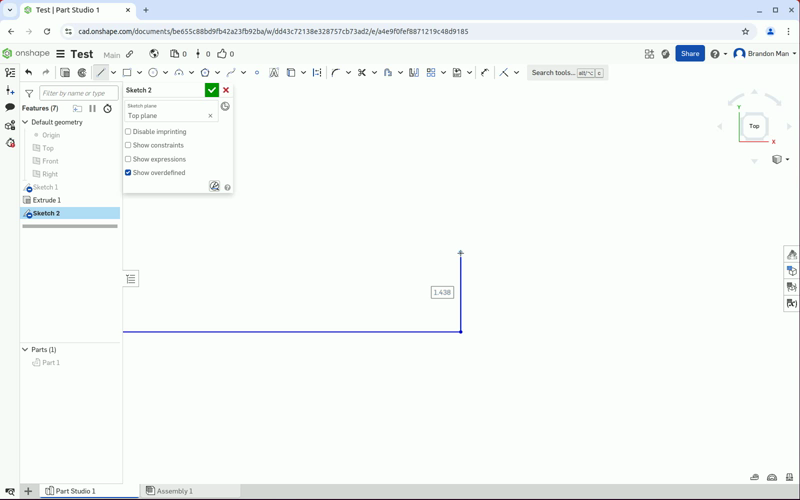
scroll(-6)
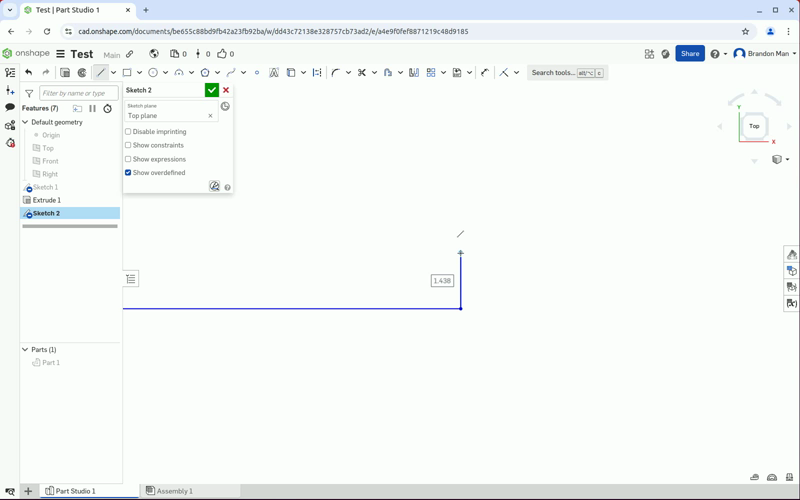
scroll(-6)
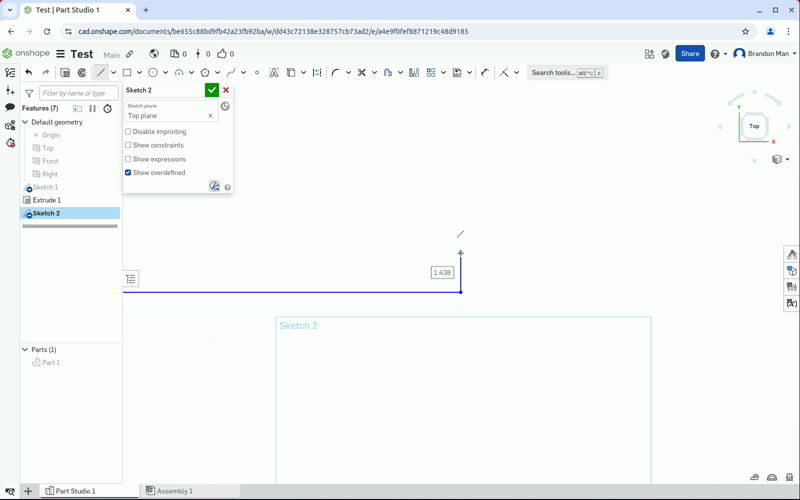
scroll(-6)
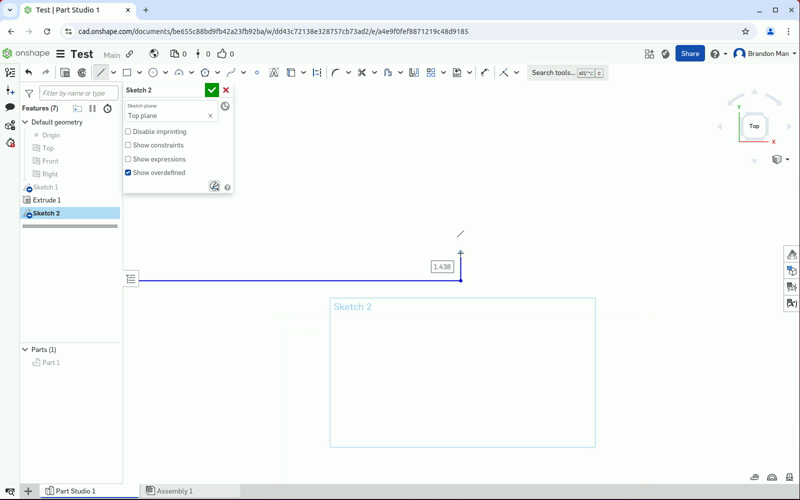
scroll(-6)
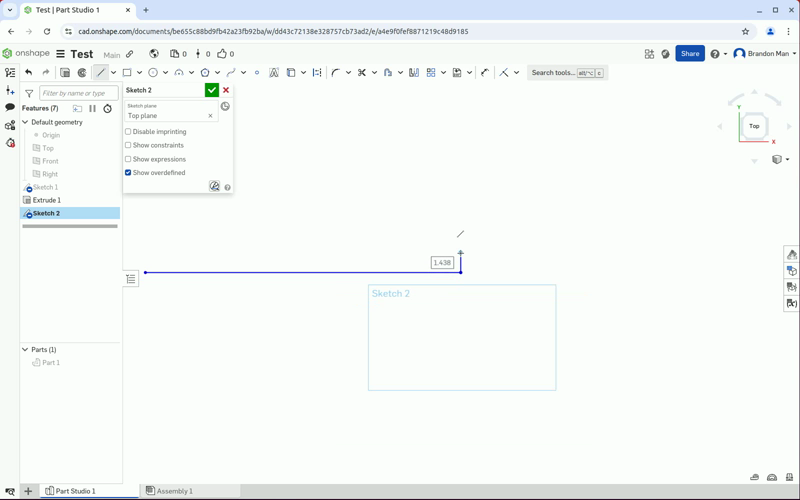
scroll(-6)
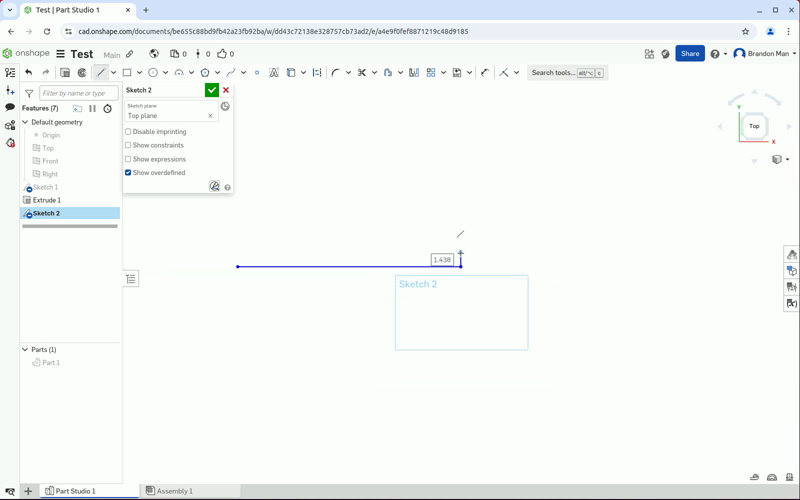
scroll(-6)
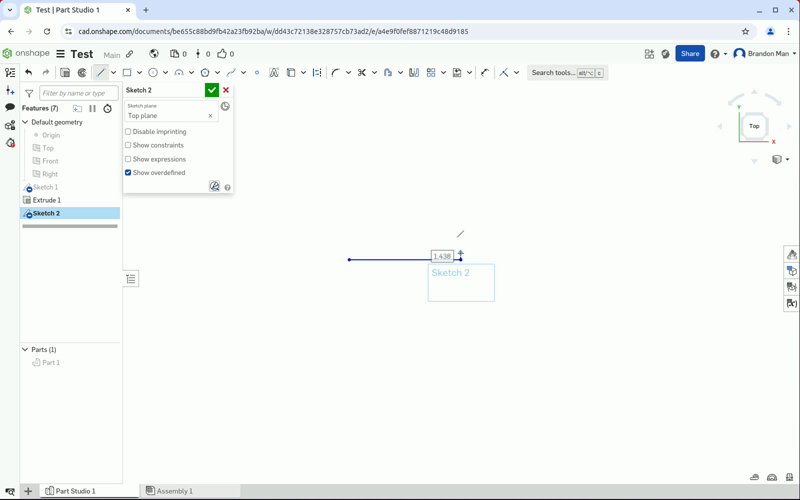
key_up(shift)
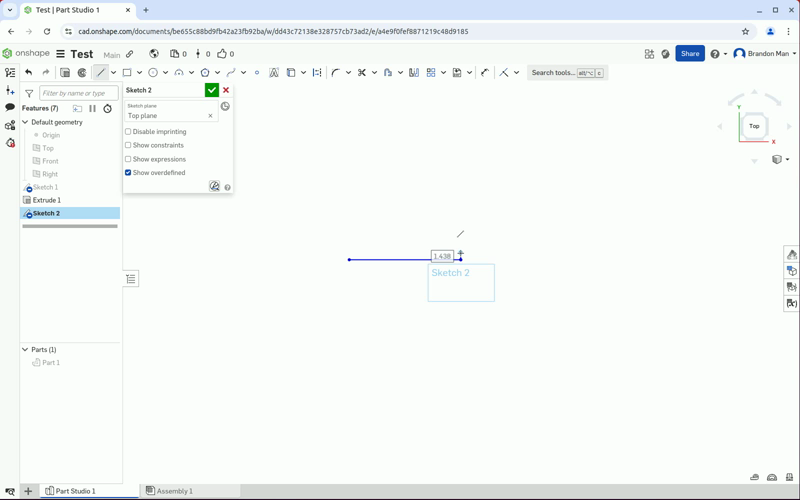
key_down(shift)
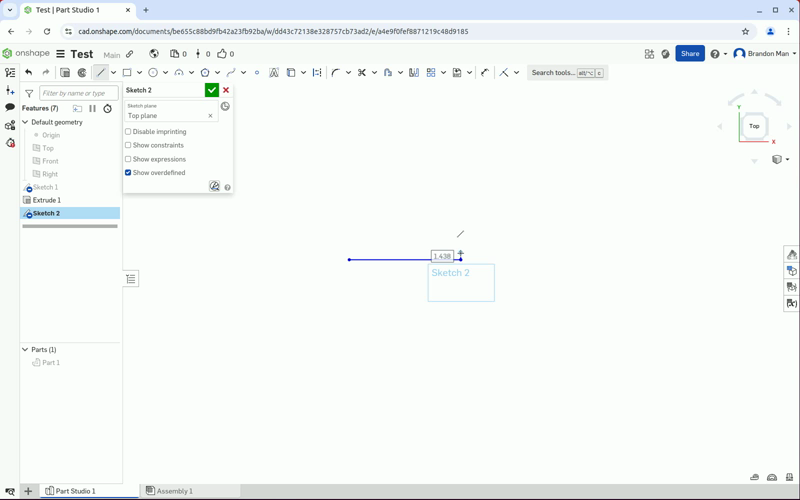
mouse_move(355, 252)
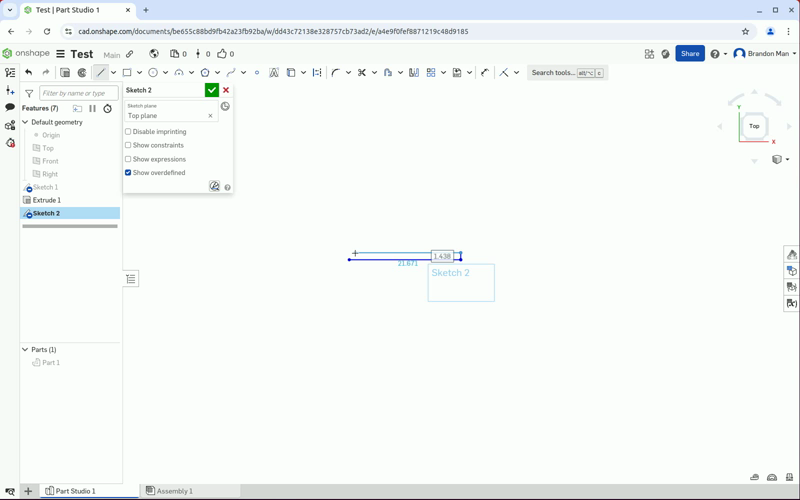
click(355, 252)
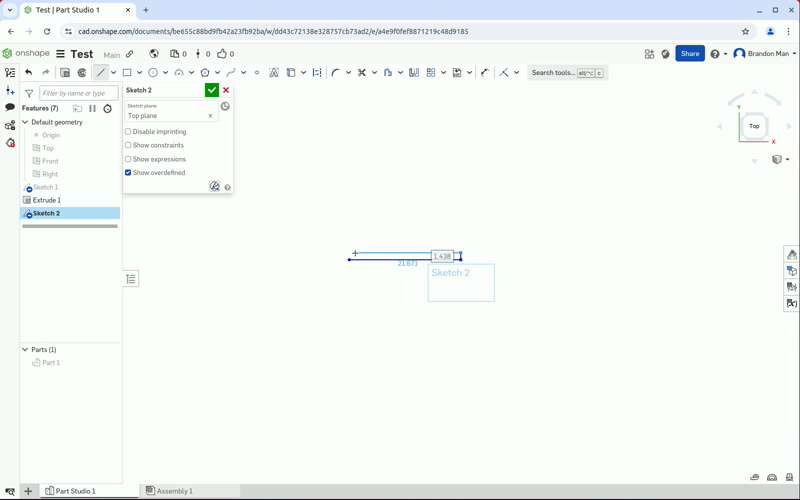
key_up(shift)
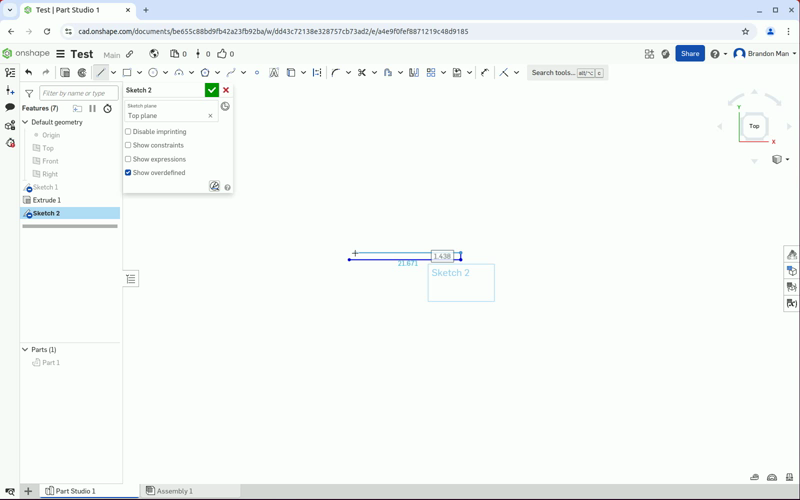
key(esc)
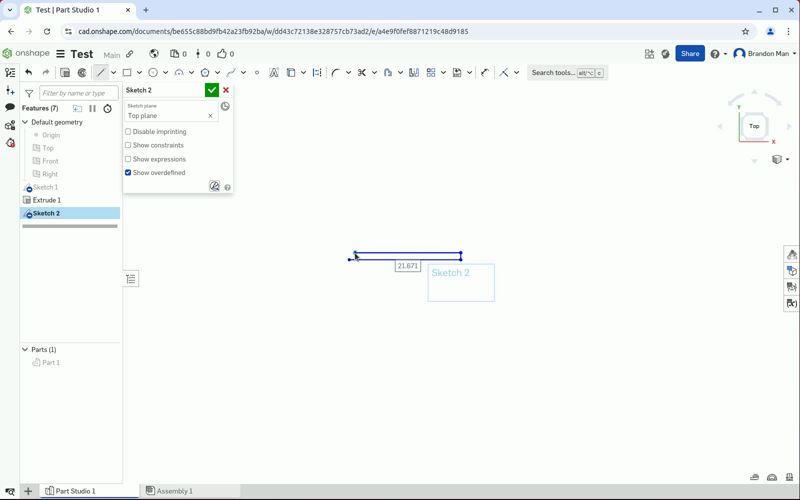
key(a)
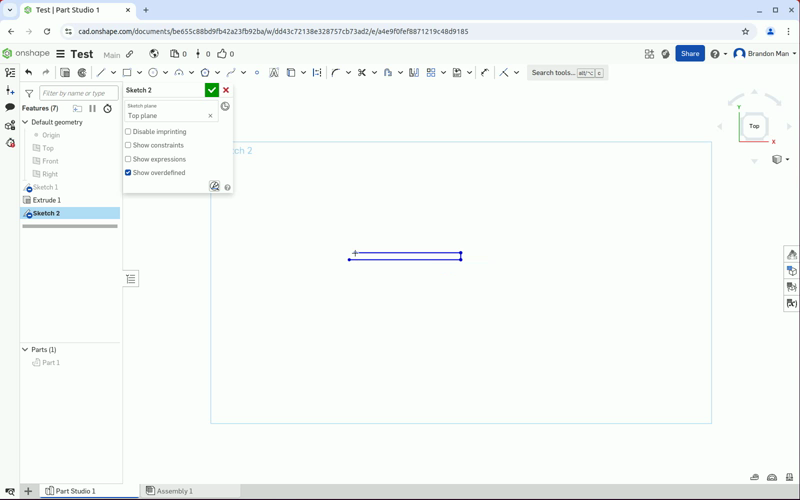
mouse_move(355, 252)
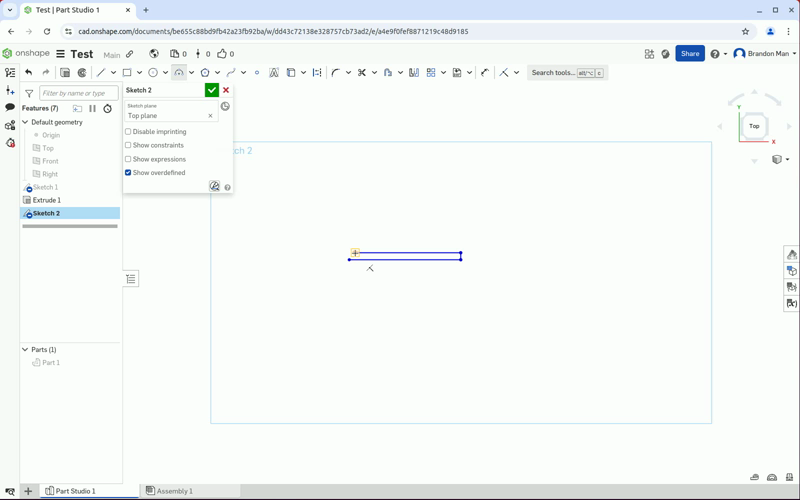
click(355, 252)
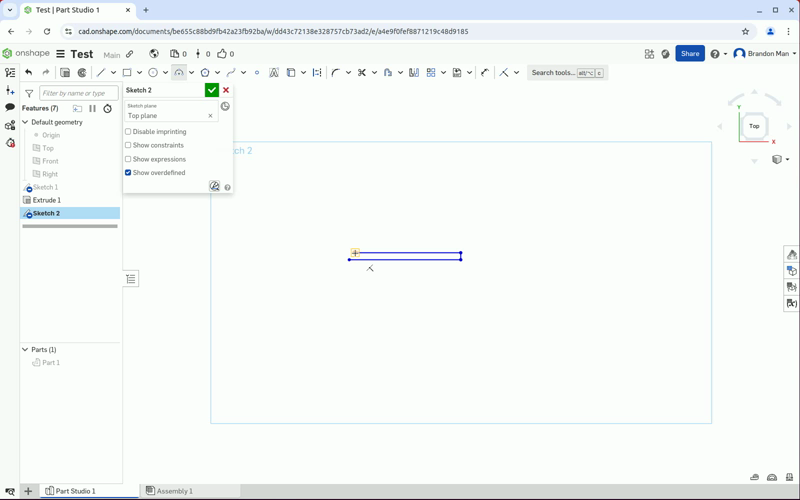
mouse_move(349, 259)
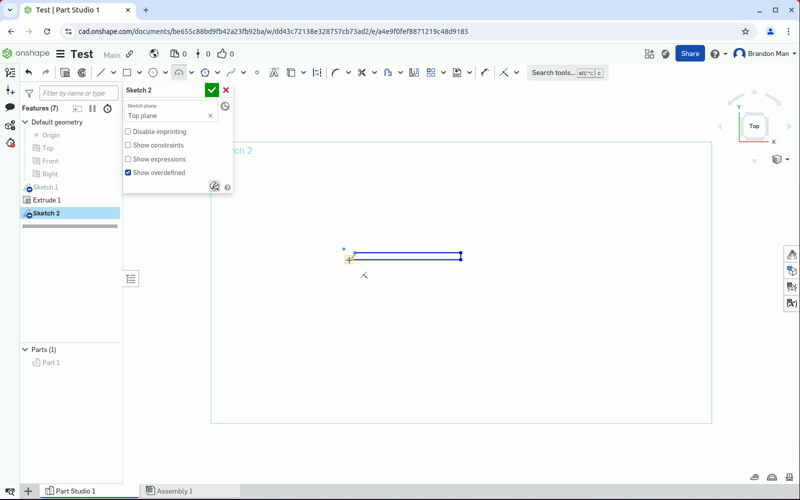
click(349, 259)
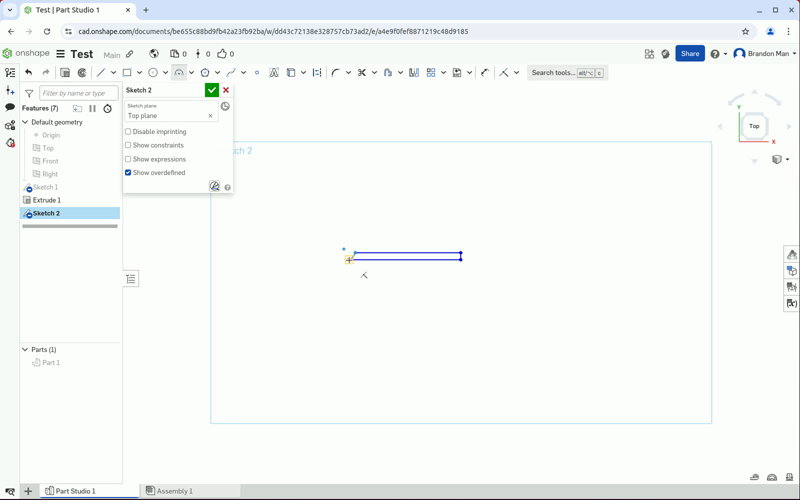
key_down(shift)
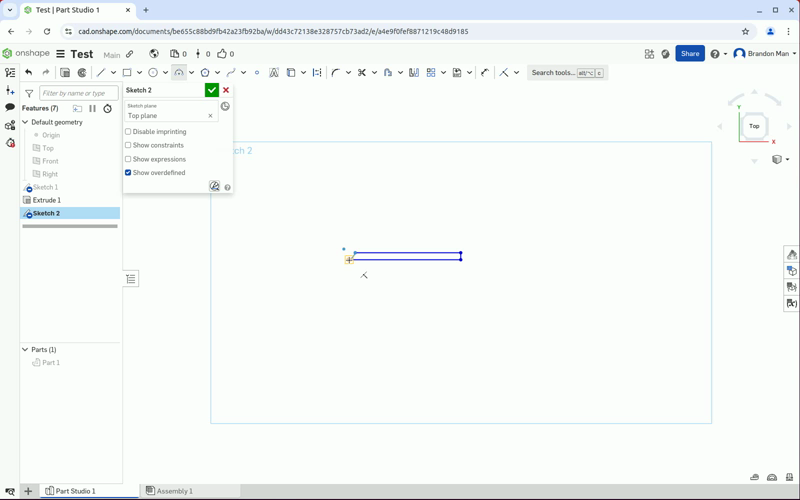
mouse_move(351, 255)
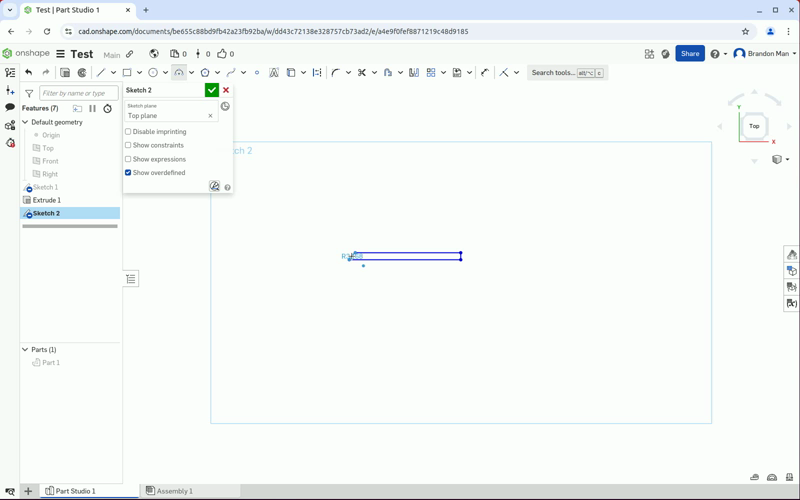
click(351, 255)
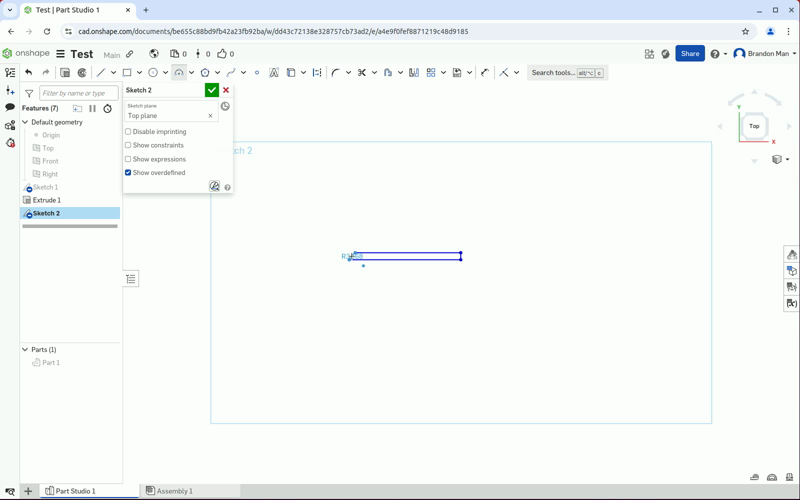
key_up(shift)
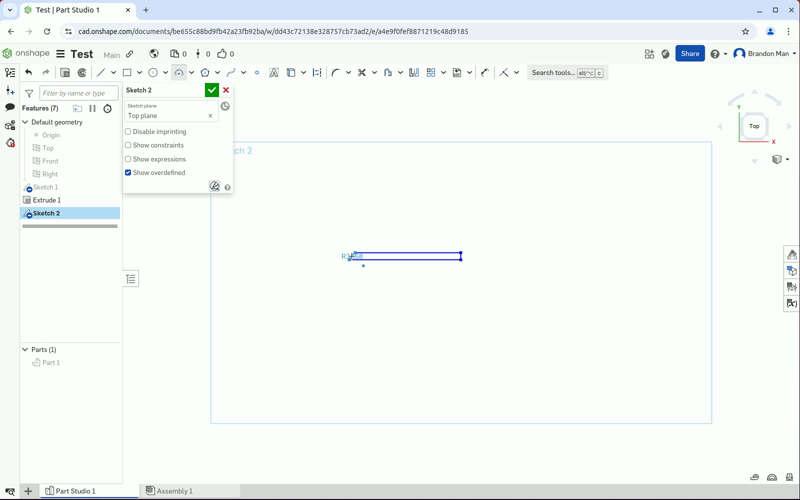
key(esc)
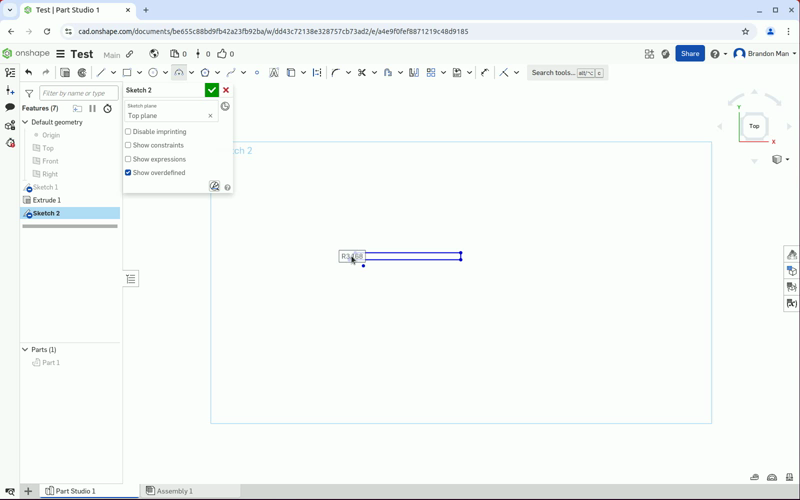
mouse_move(446, 255)
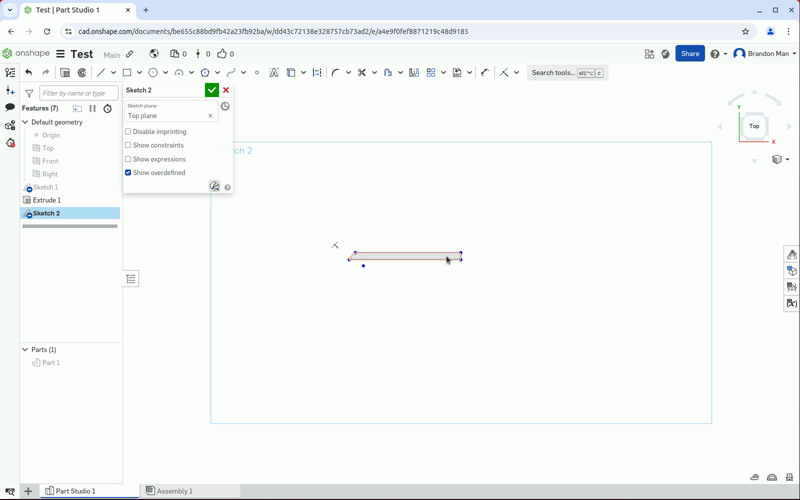
scroll(6)
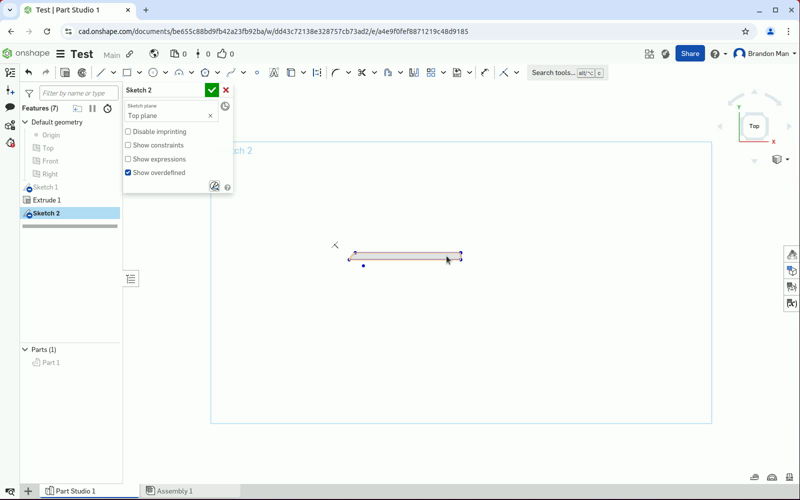
scroll(6)
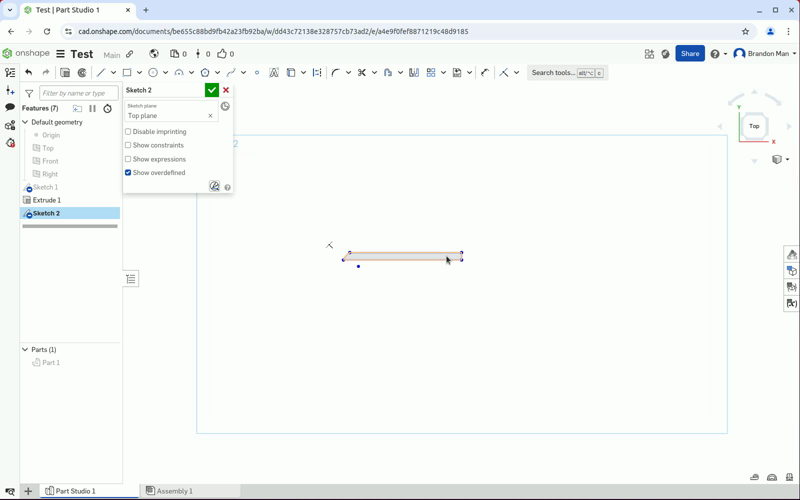
scroll(6)
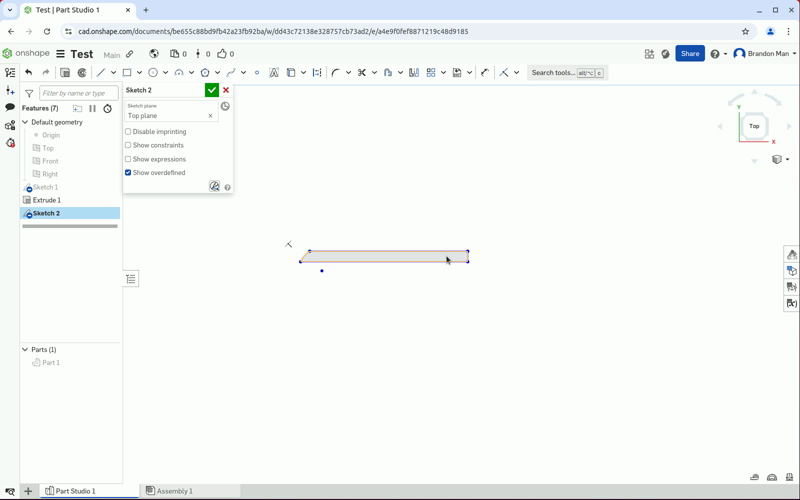
scroll(6)
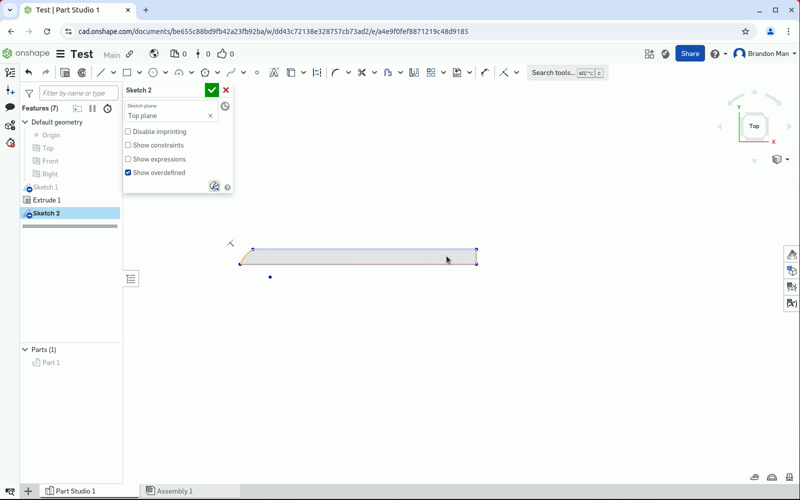
scroll(6)
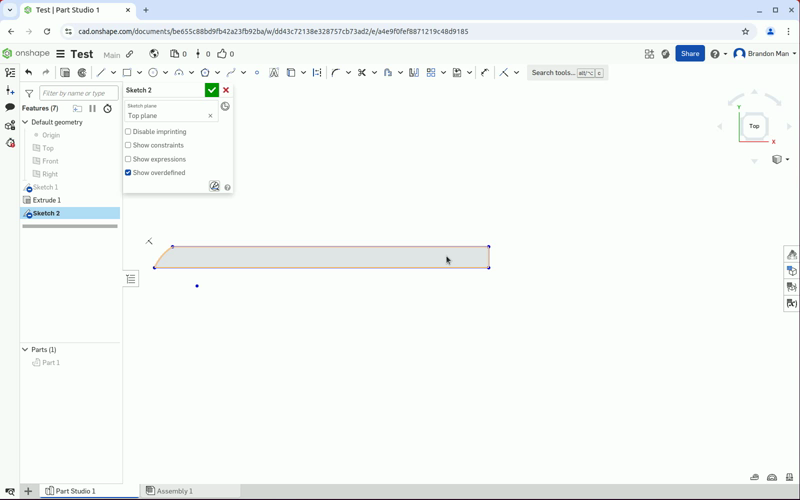
scroll(6)
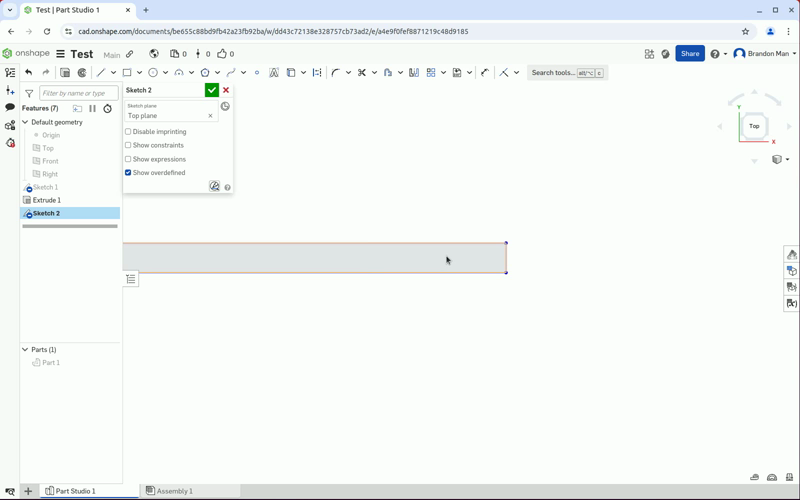
scroll(6)
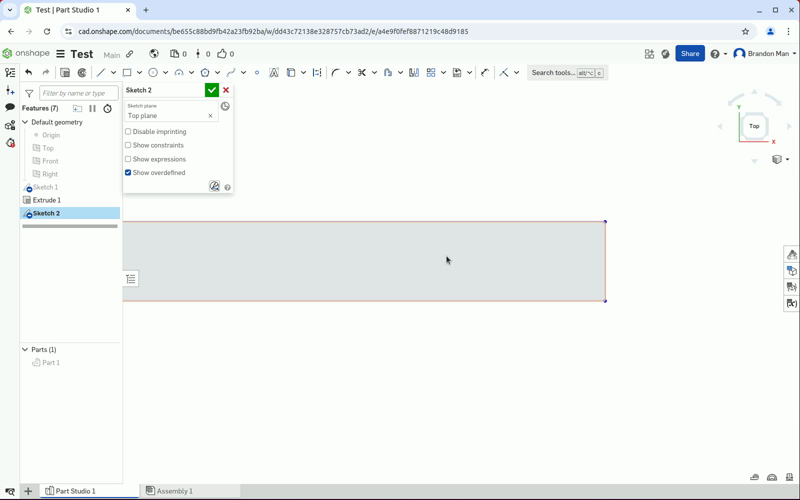
click(446, 255)
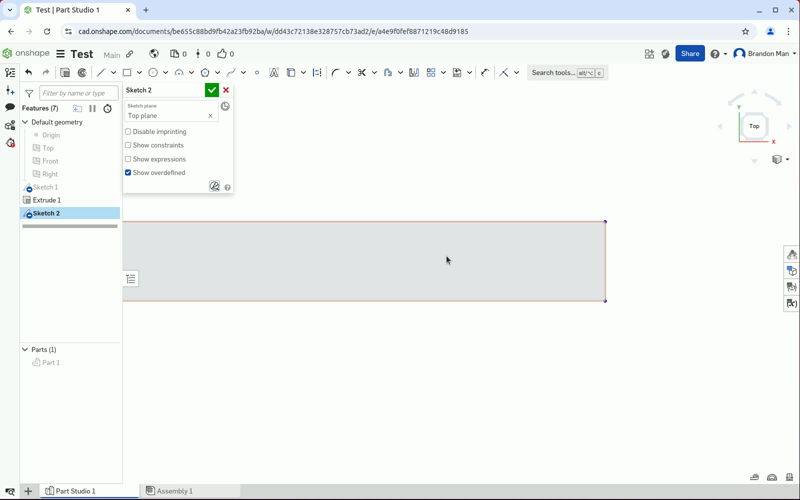
scroll(-6)
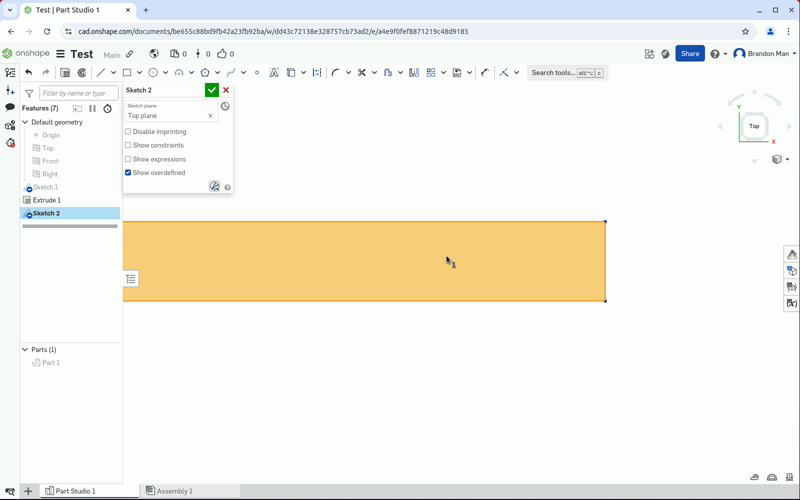
scroll(-6)
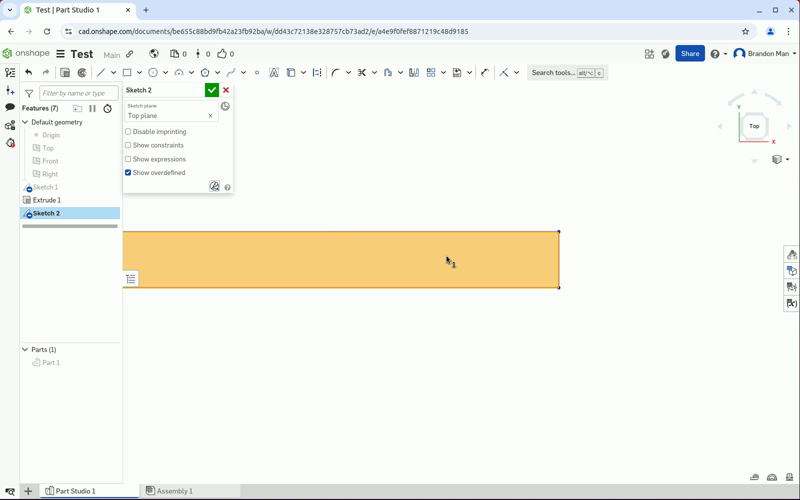
scroll(-6)
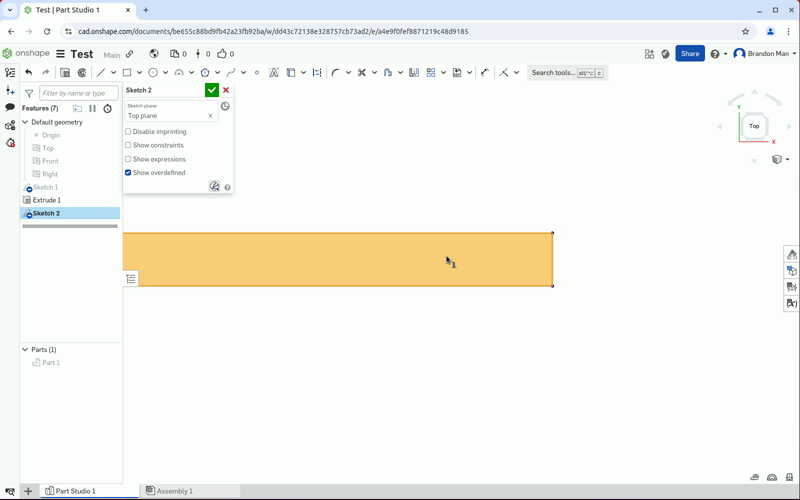
scroll(-6)
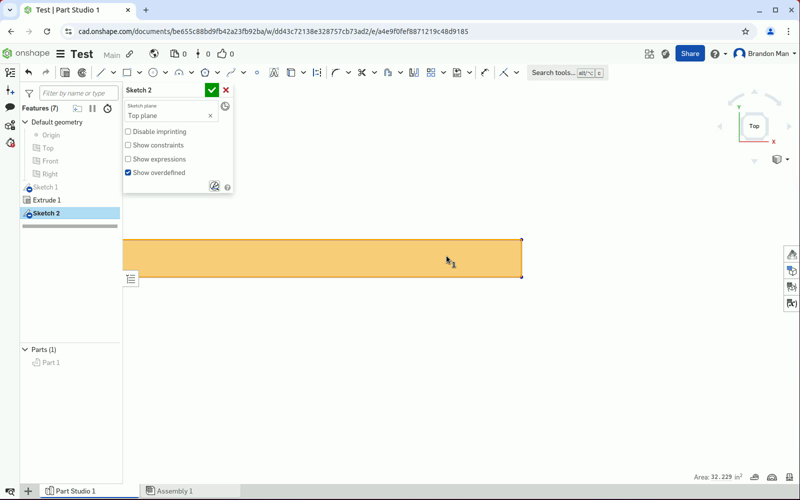
scroll(-6)
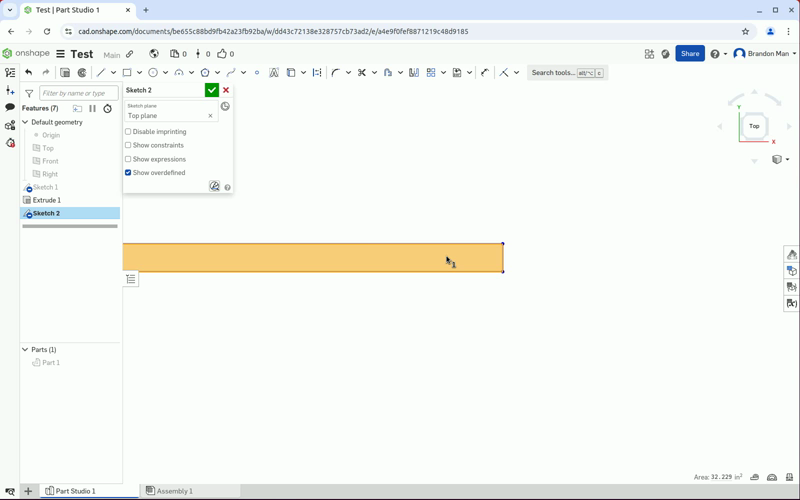
scroll(-6)
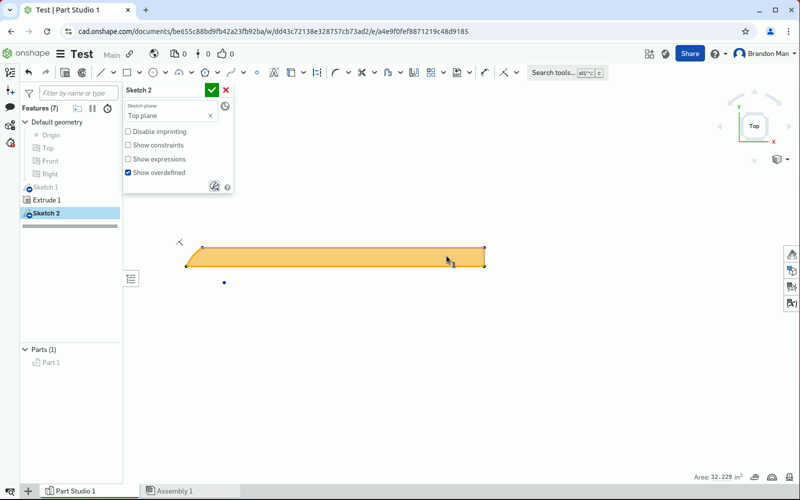
scroll(-6)
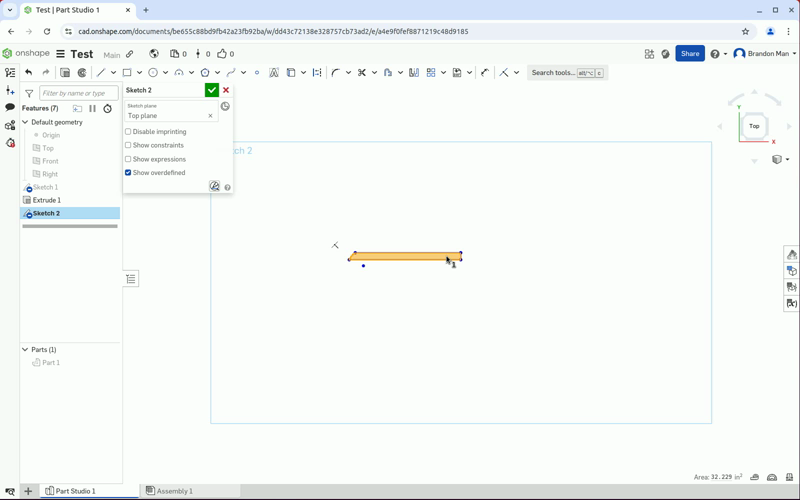
mouse_move(73, 352)
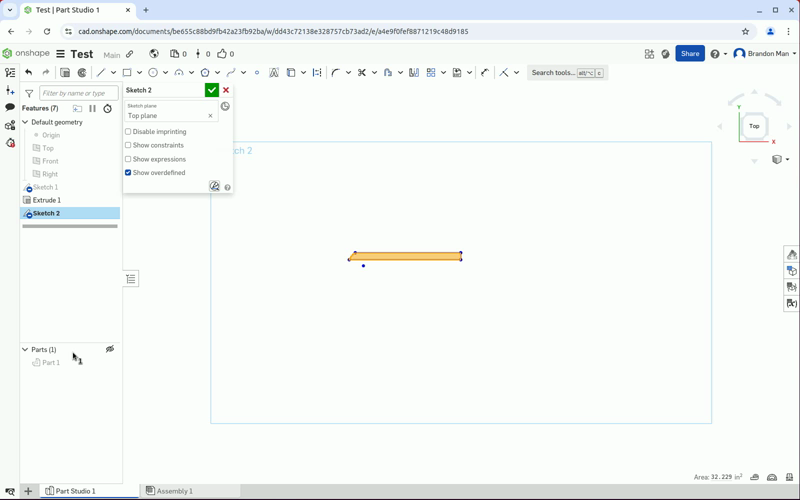
key(shift+y)
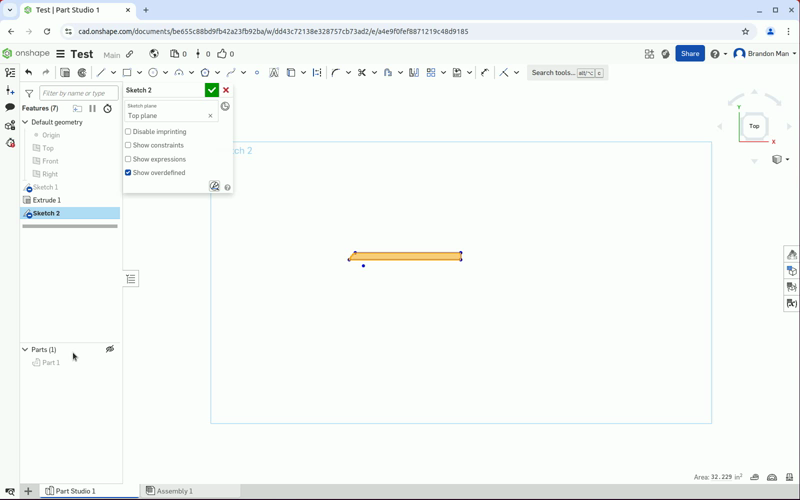
key(shift+e)
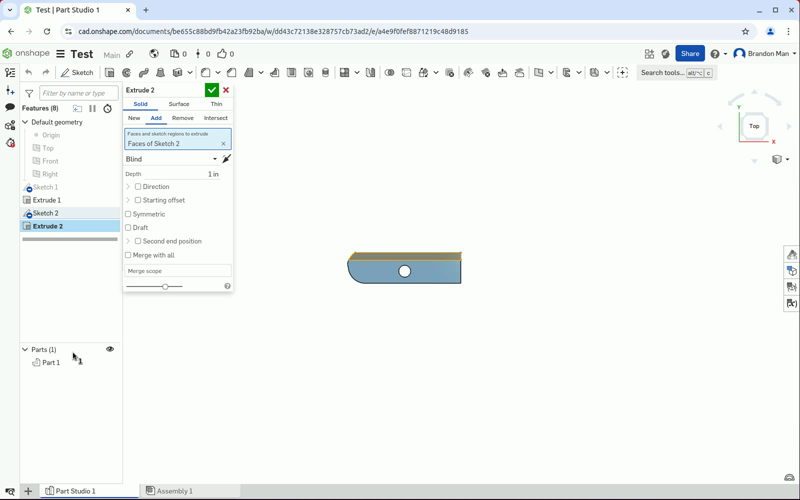
mouse_move(143, 106)
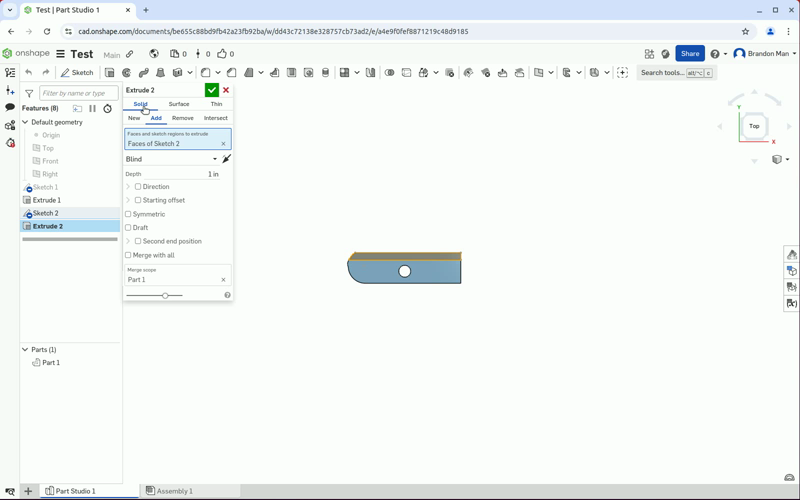
click(143, 106)
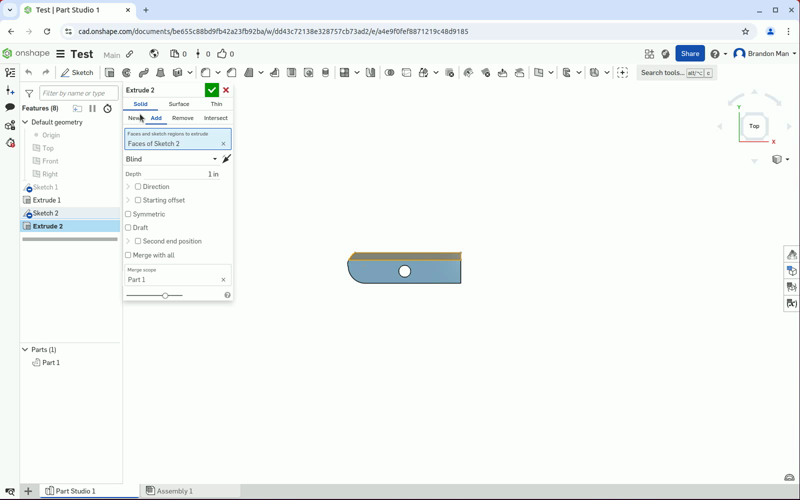
mouse_move(137, 120)
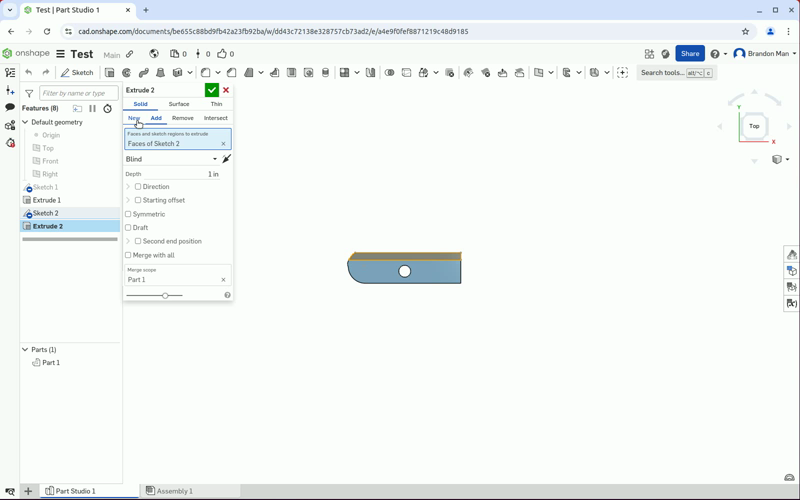
click(137, 120)
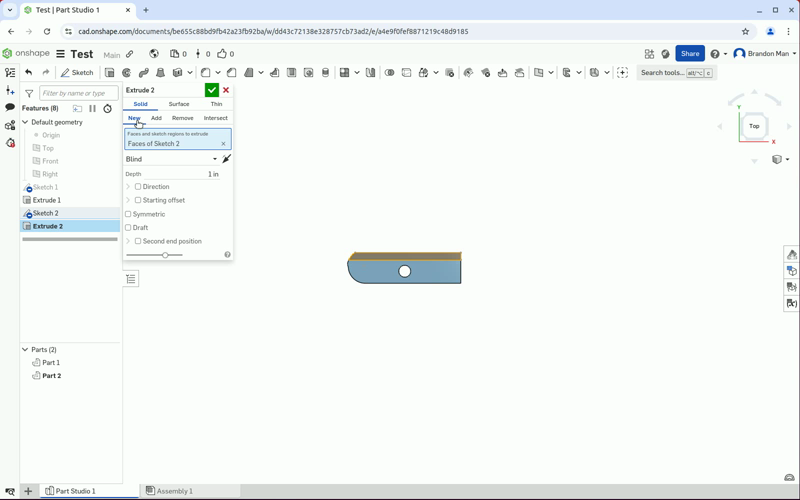
key(tab, 4)
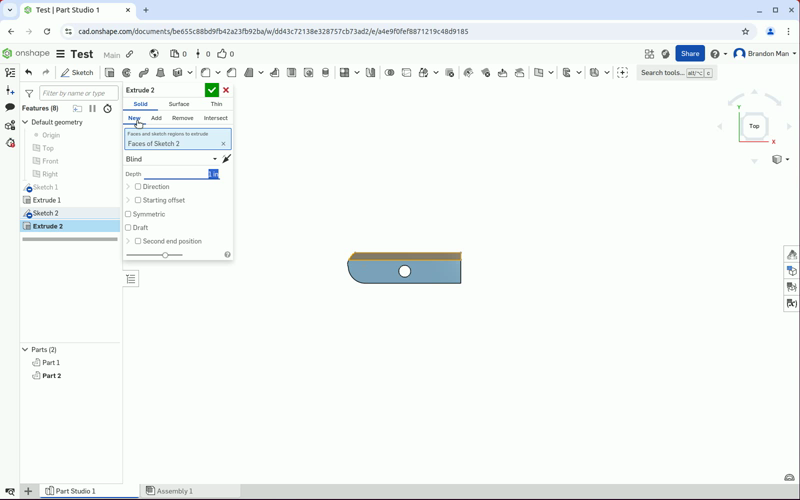
text(0.722)
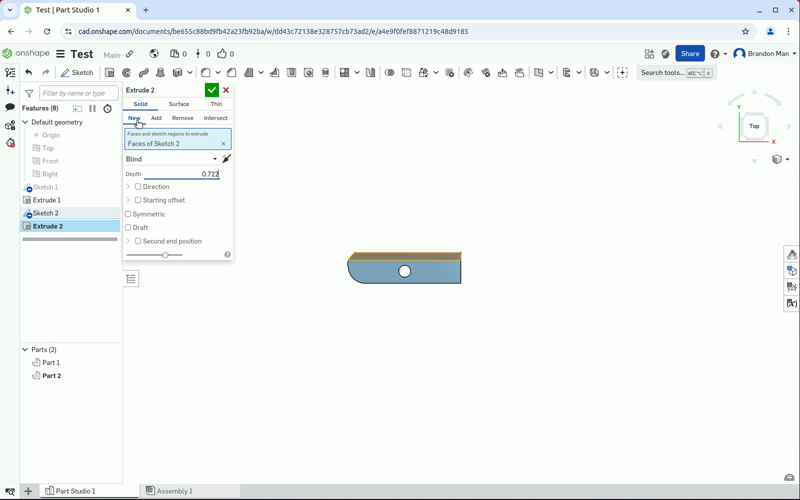
key(enter)
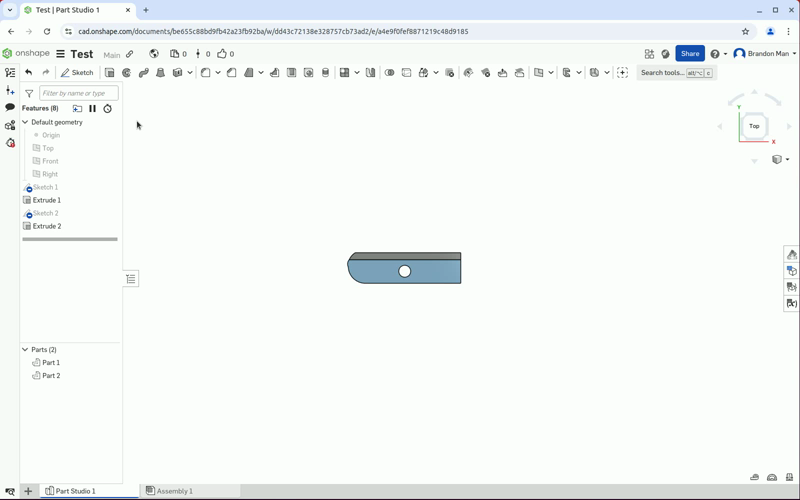
key(shift+h)
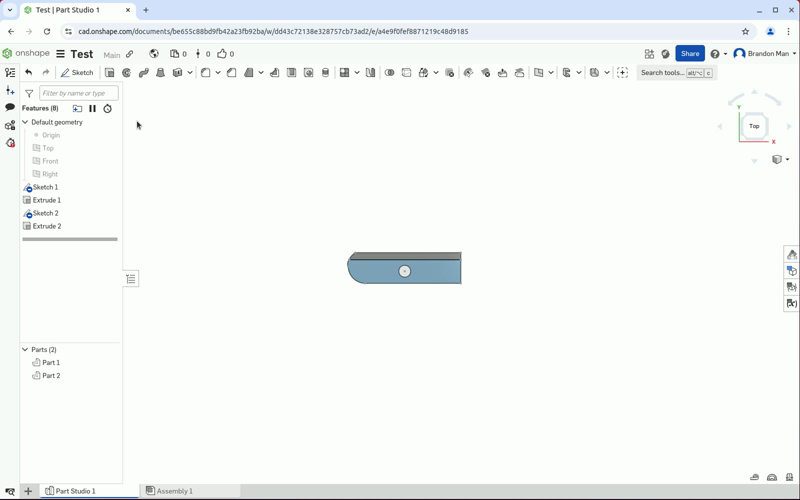
key(shift+h)
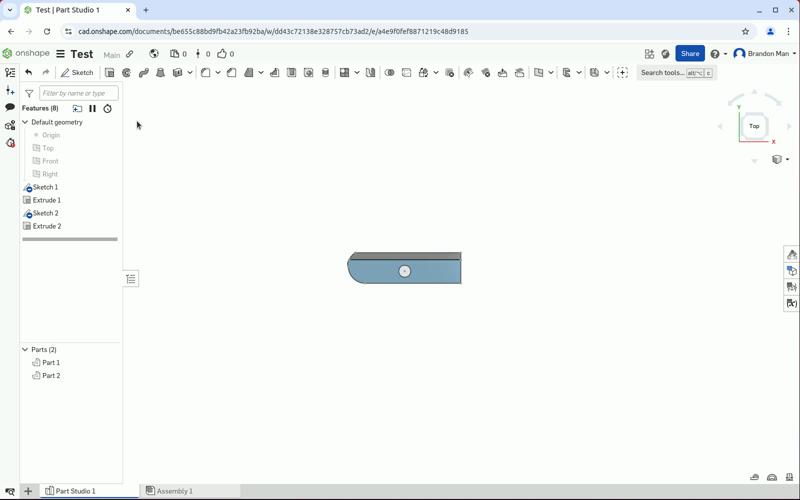
key(shift+7)
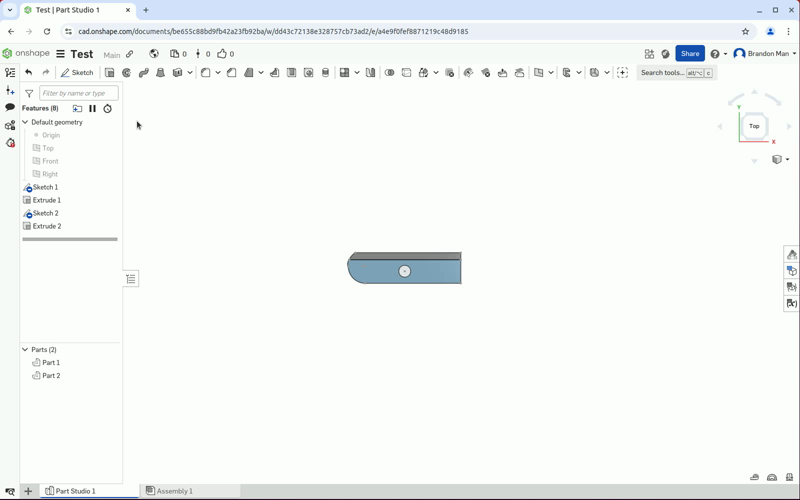
key(up, 3)
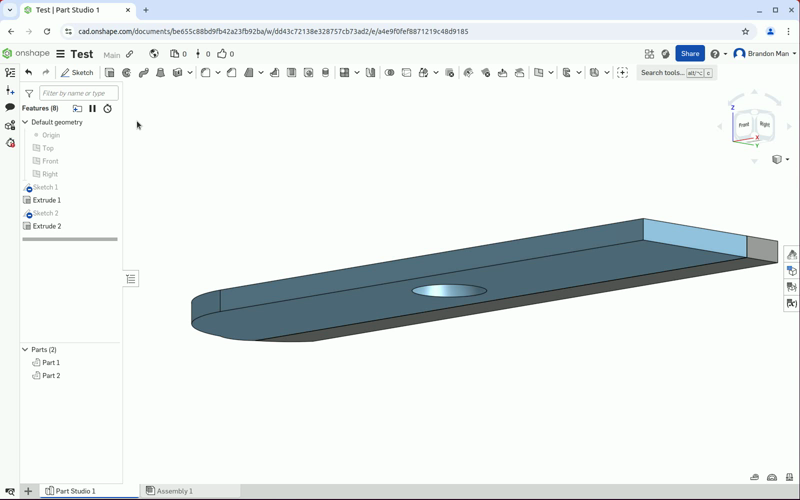
key(left, 3)
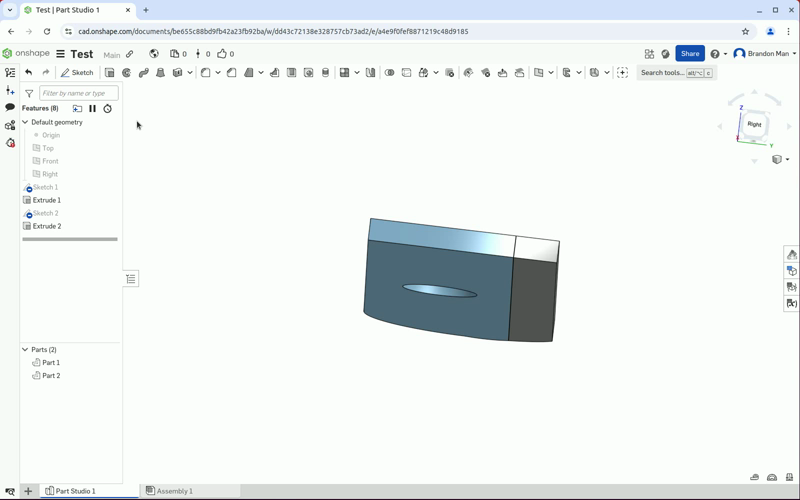
key(right, 3)
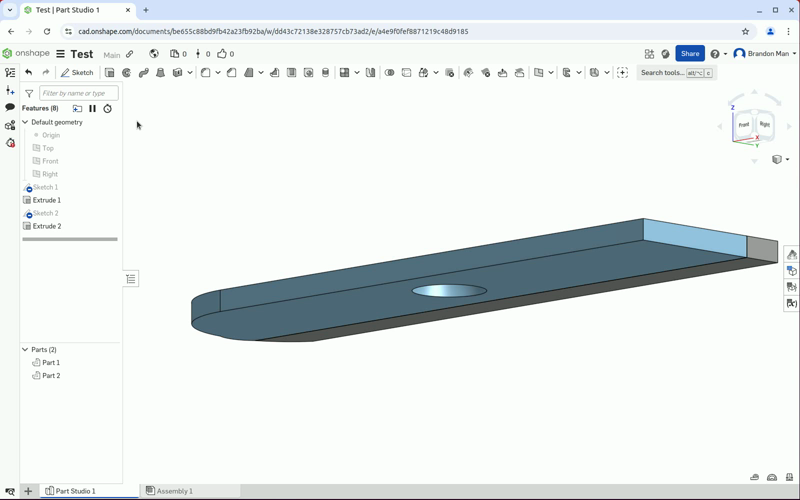
key(down, 3)
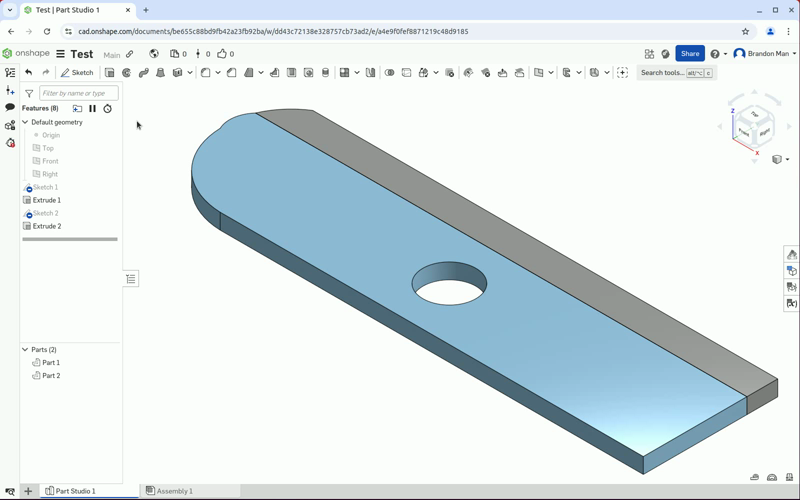
mouse_move(73, 189)
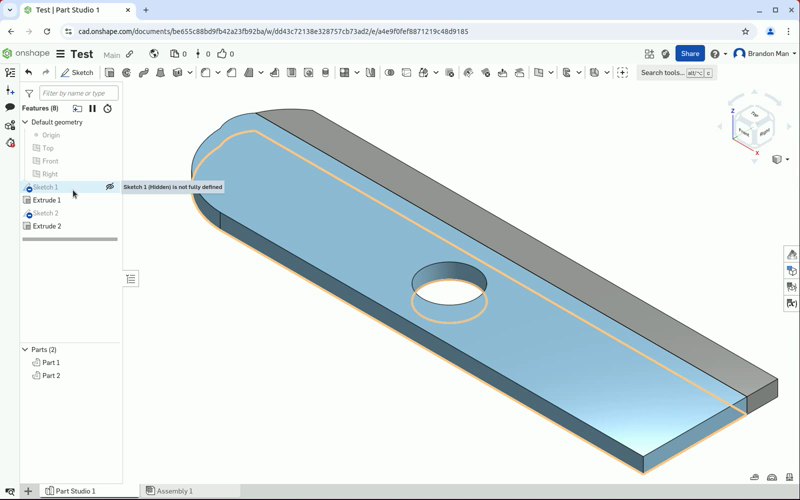
click(73, 189)